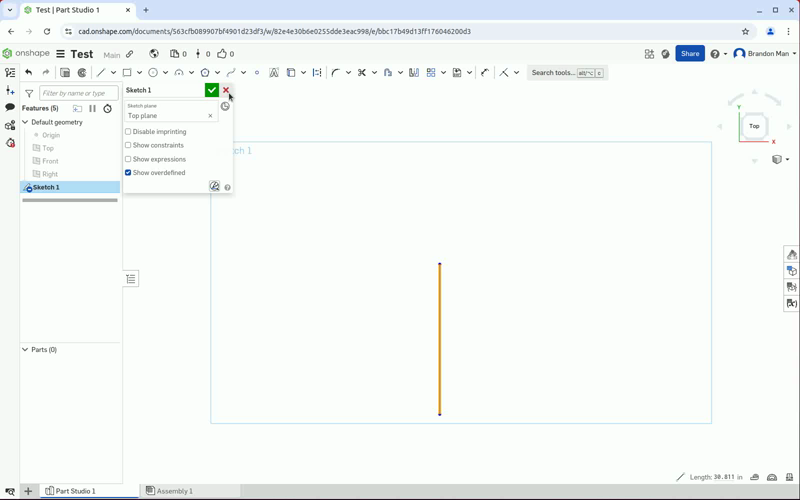
key(shift+h)
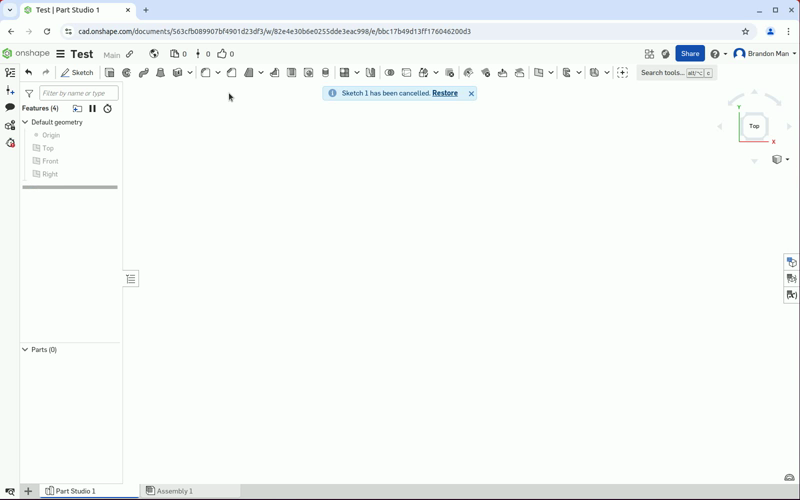
mouse_move(73, 352)
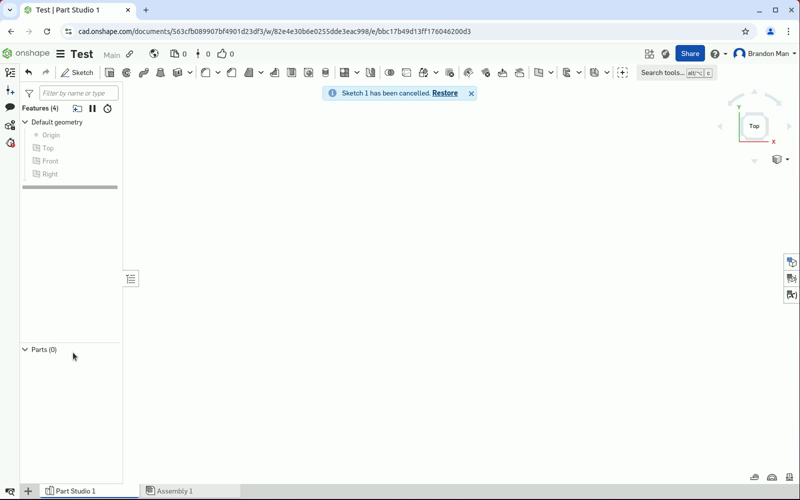
key(y)
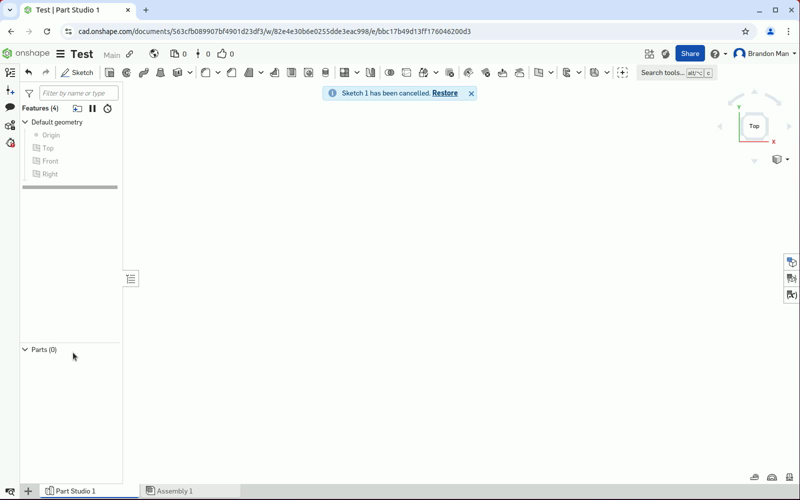
key(shift+p)
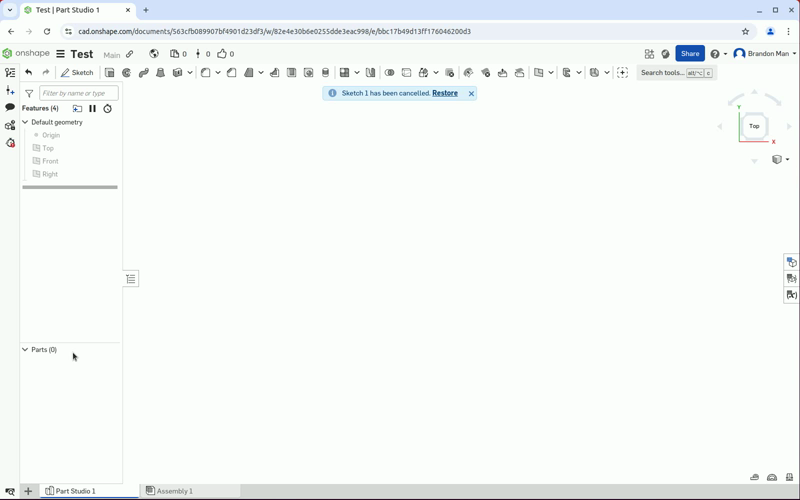
key(space)
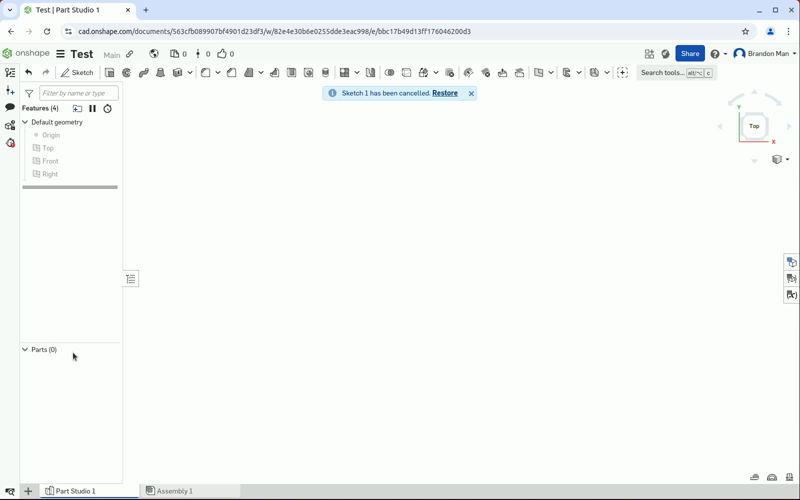
key_down(shift)
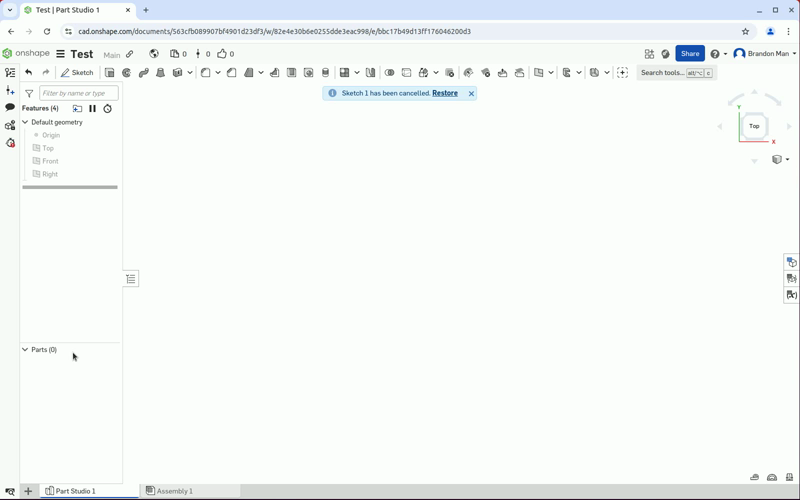
key(up)
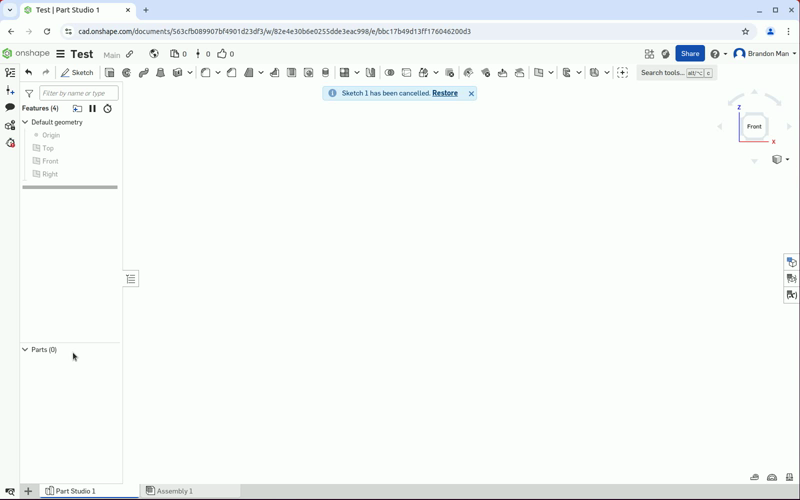
key_up(shift)
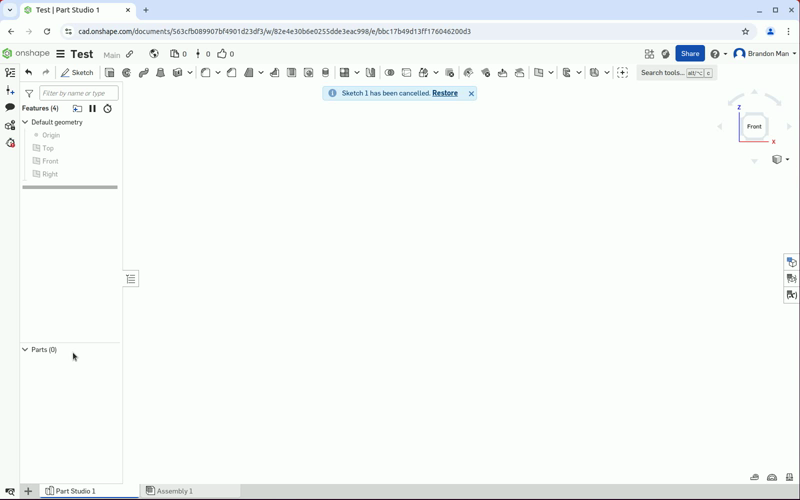
mouse_move(73, 352)
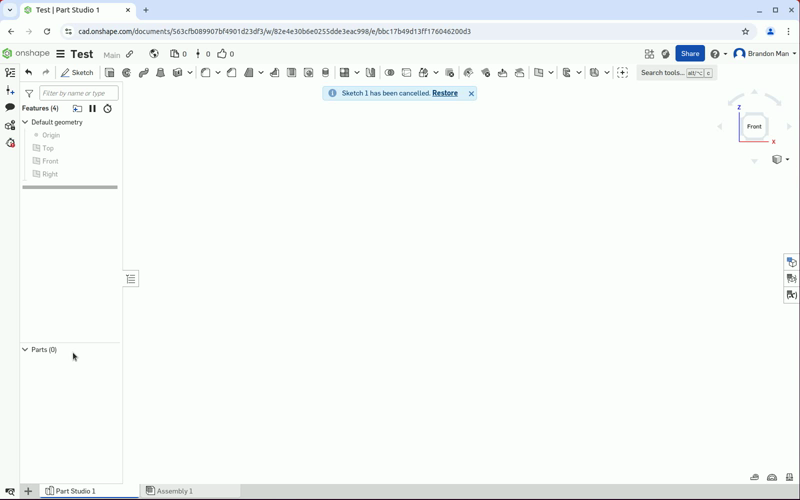
key(shift+y)
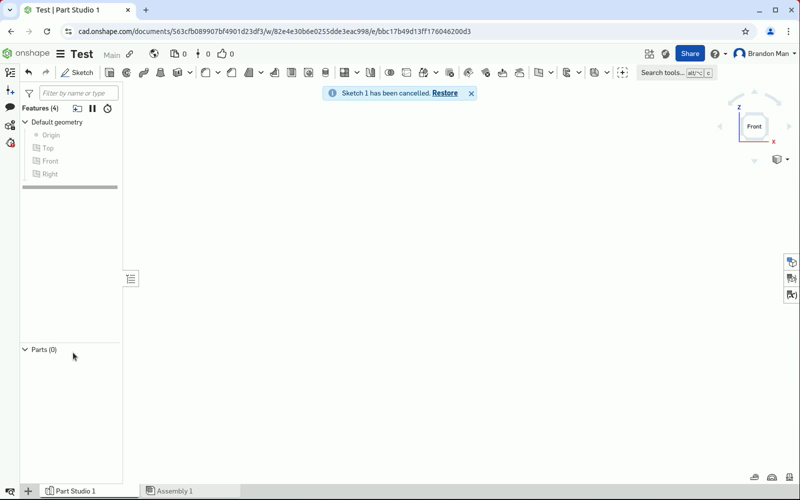
key(shift+s)
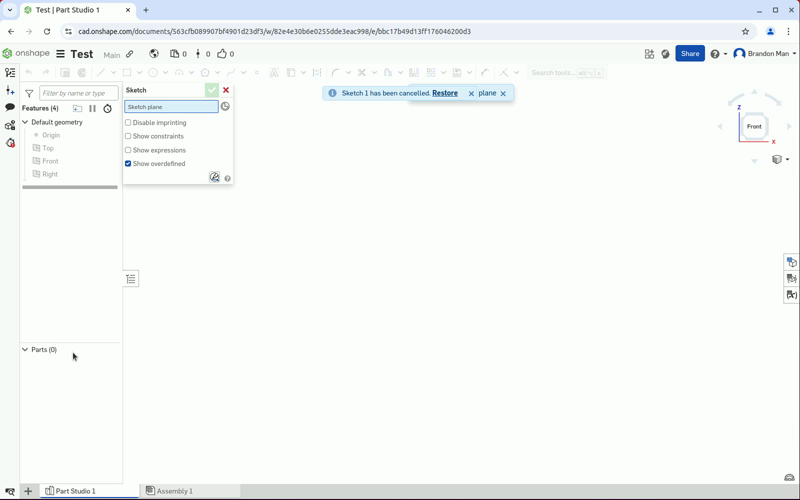
mouse_move(73, 163)
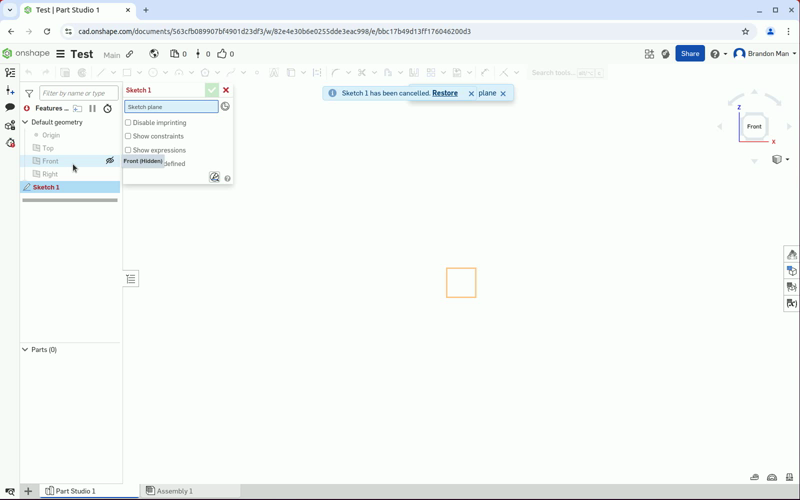
click(73, 163)
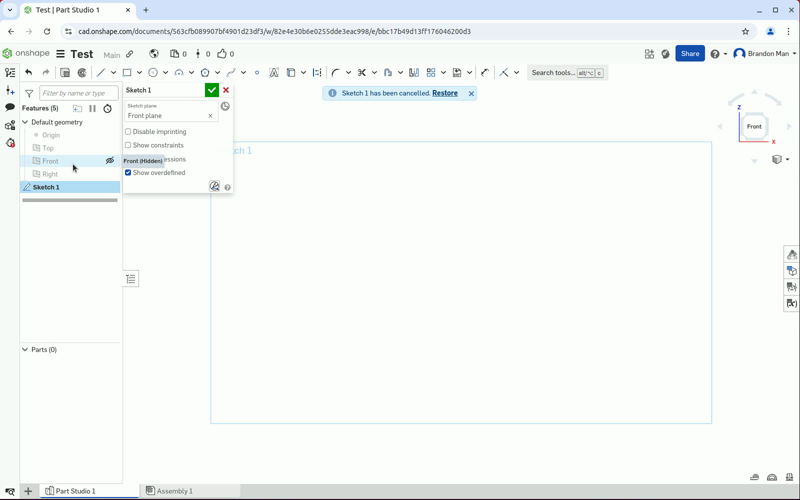
mouse_move(73, 352)
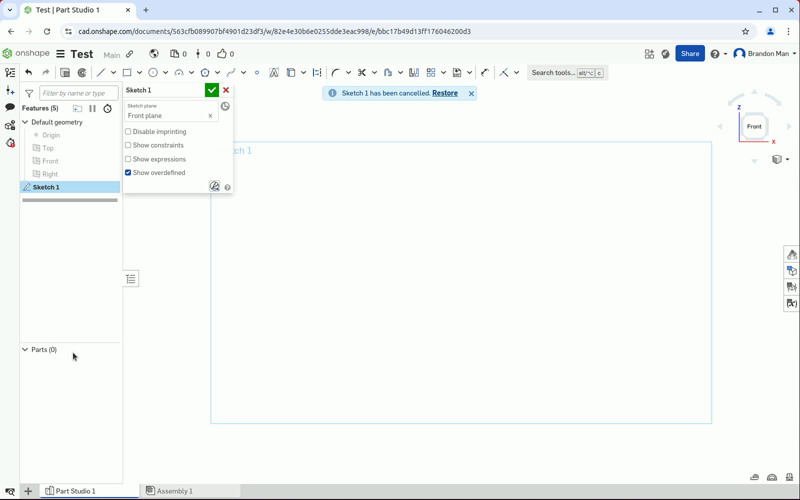
key(y)
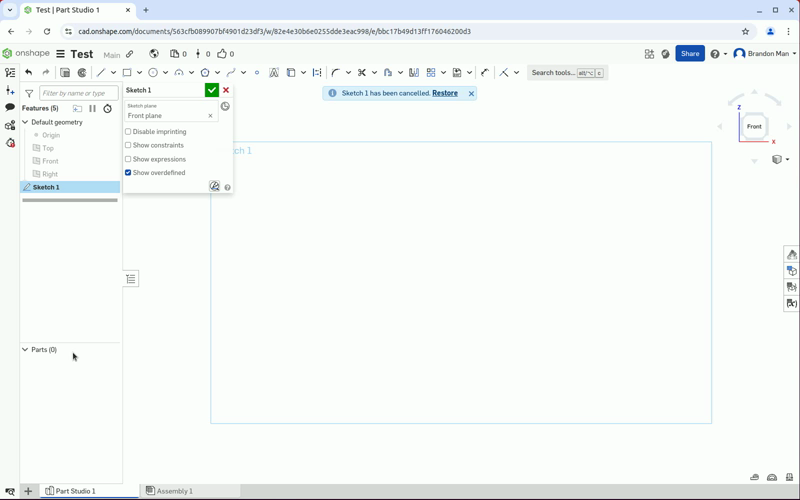
key(l)
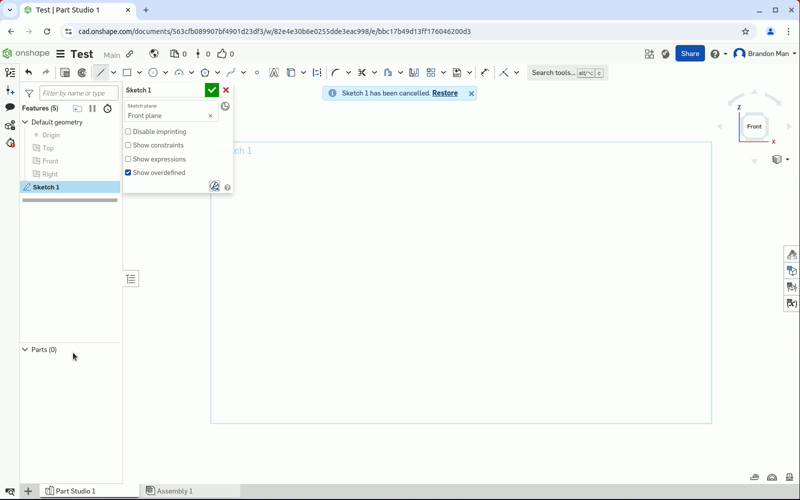
key_down(shift)
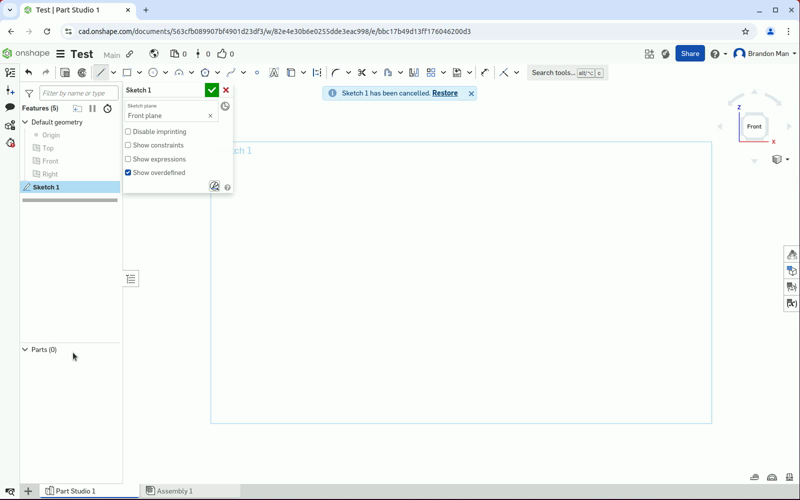
mouse_move(348, 346)
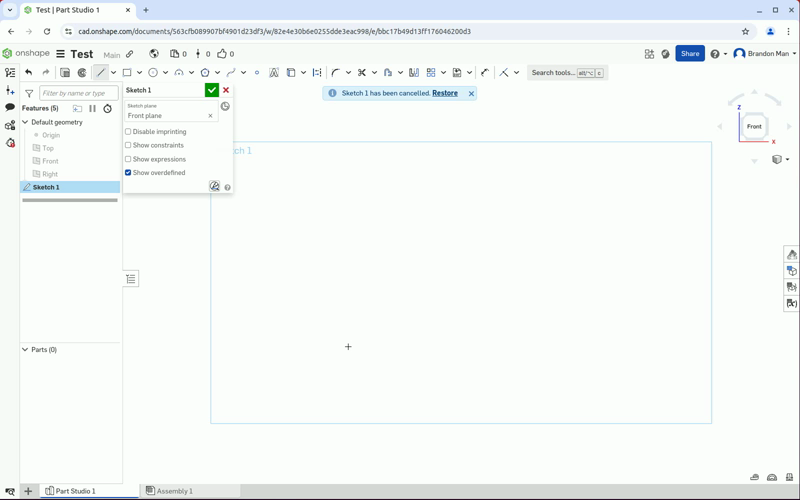
click(348, 346)
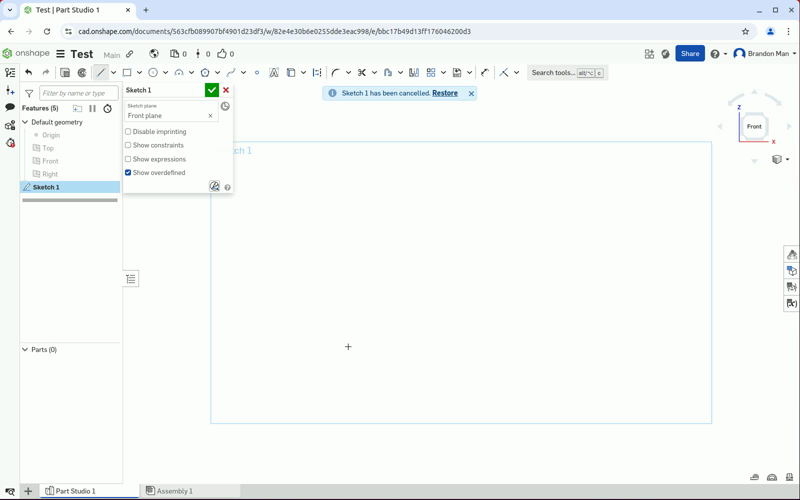
key_up(shift)
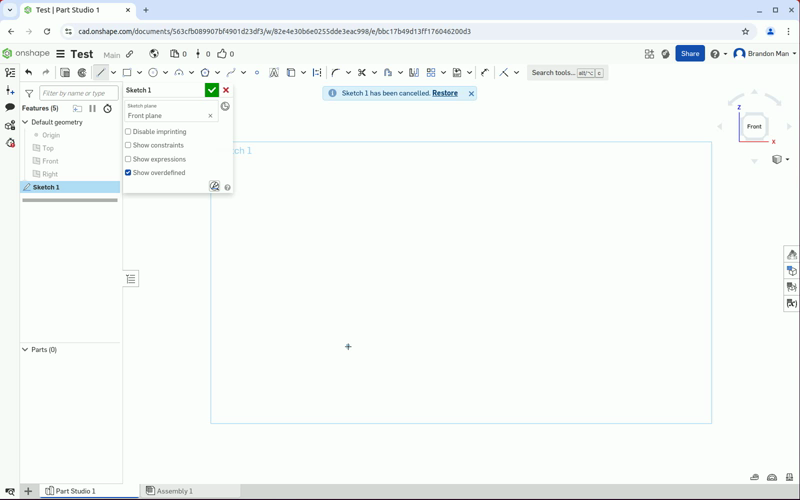
key_down(shift)
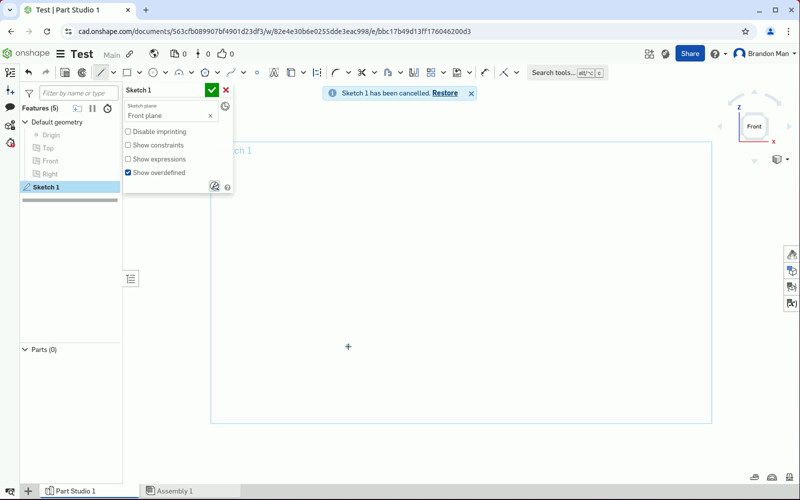
mouse_move(553, 346)
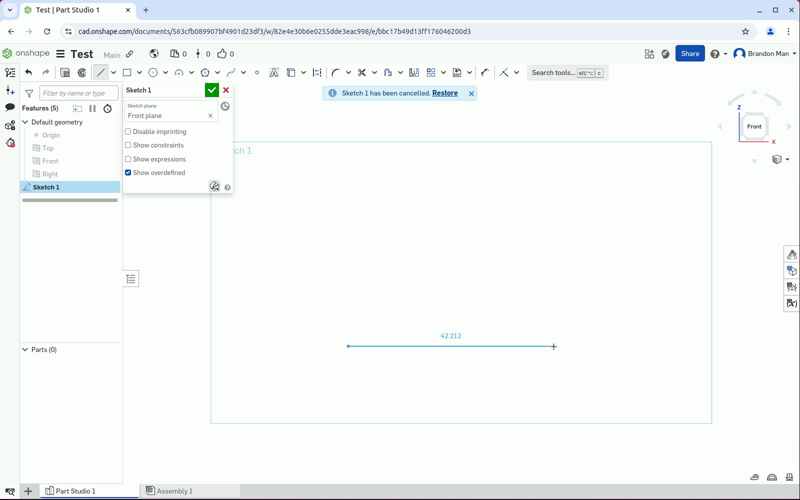
click(553, 346)
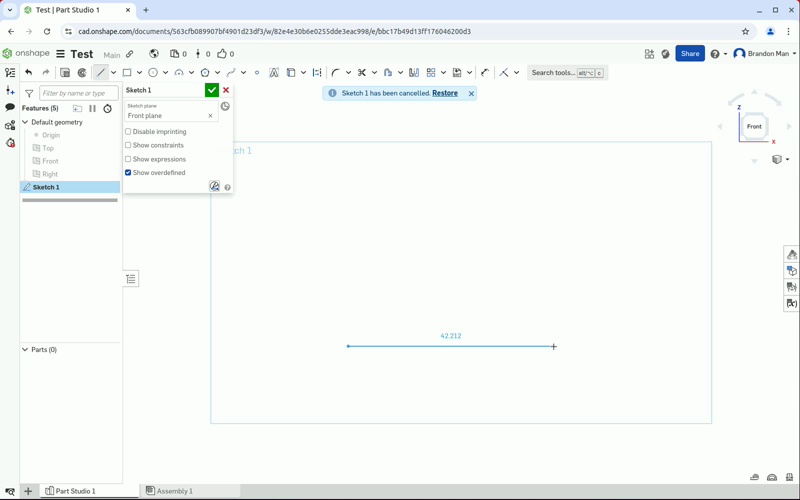
key_up(shift)
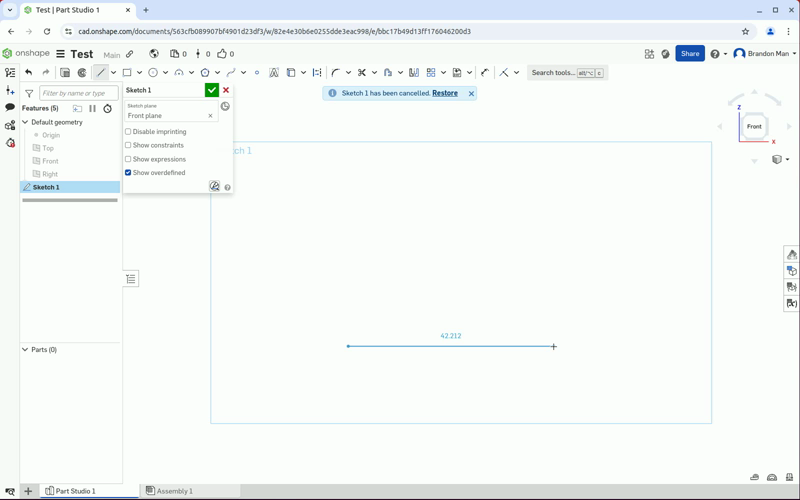
key_down(shift)
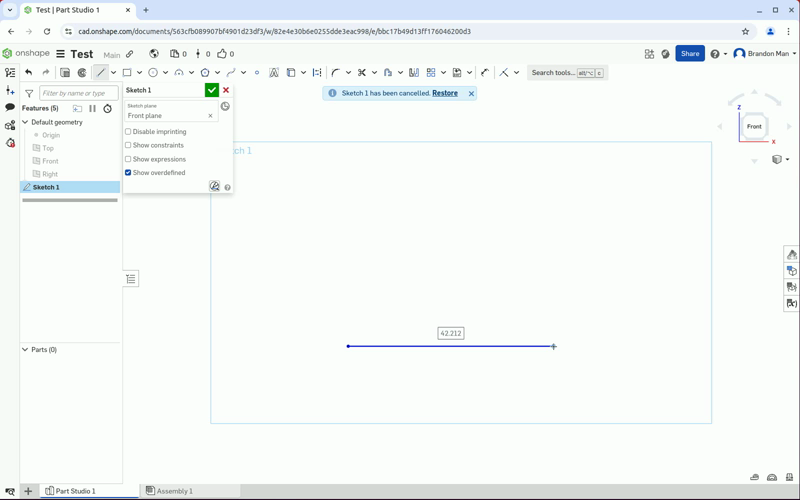
mouse_move(553, 222)
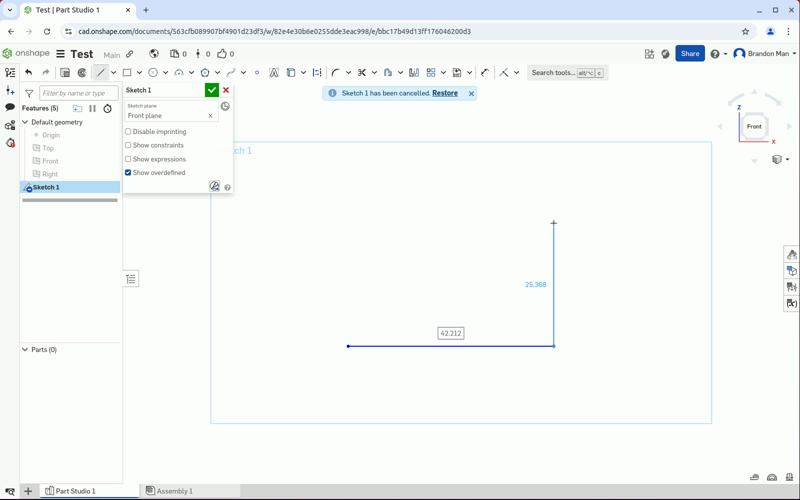
click(553, 222)
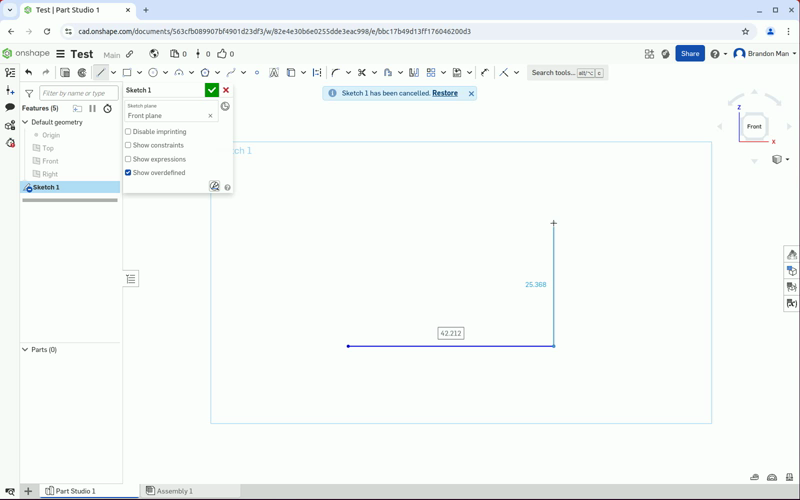
key_up(shift)
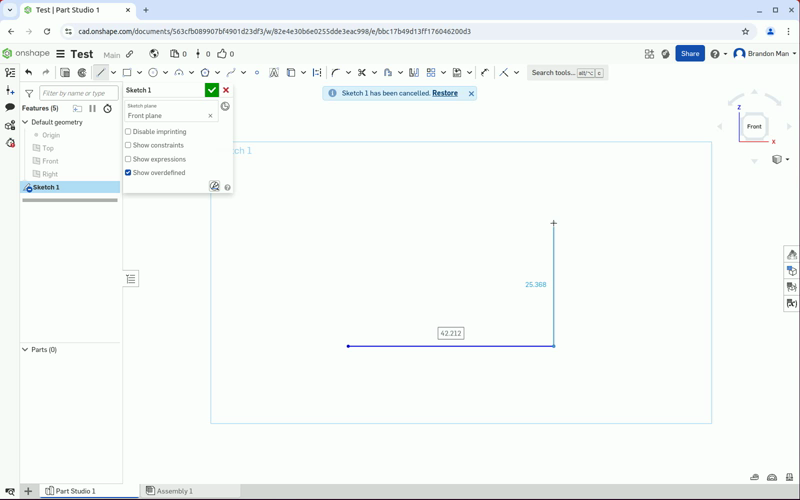
key_down(shift)
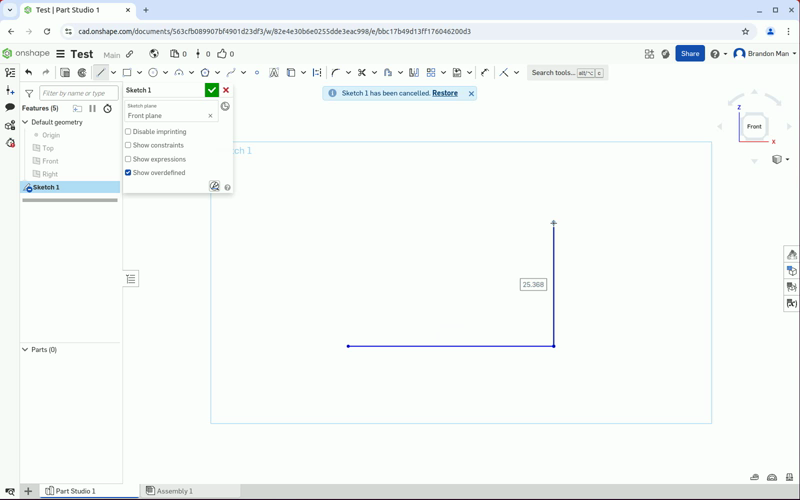
mouse_move(348, 222)
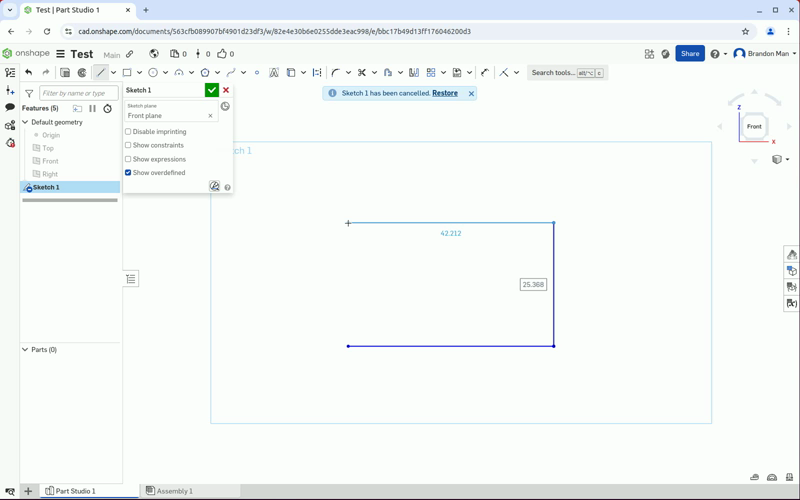
click(348, 222)
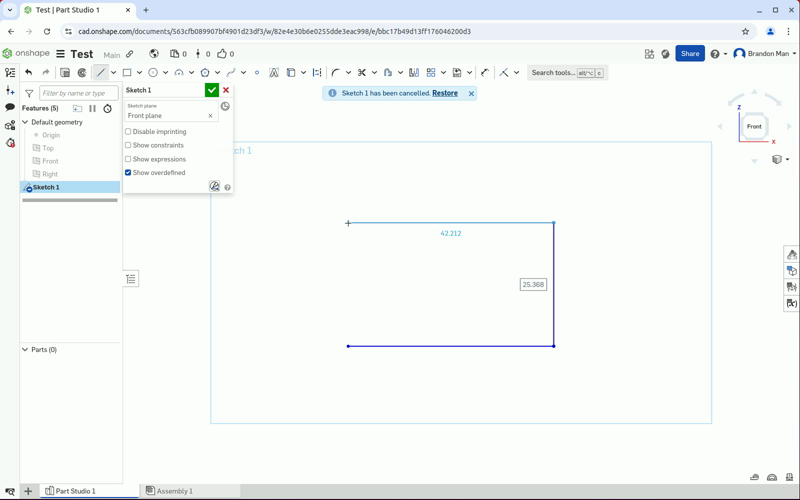
key_up(shift)
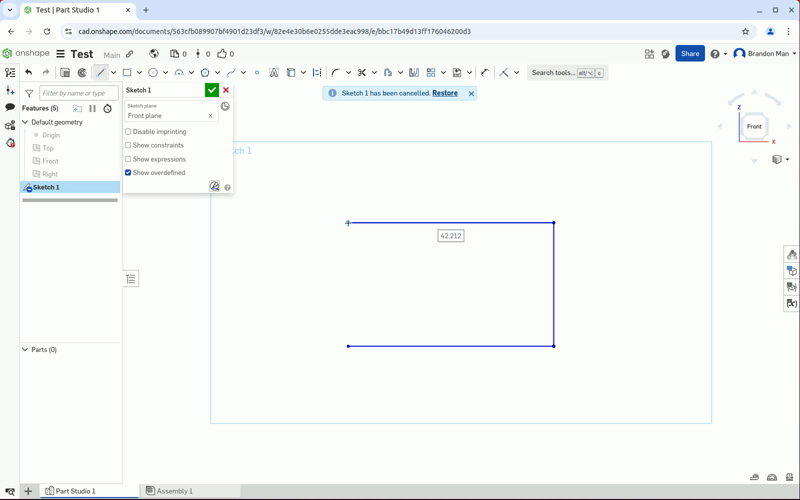
key_down(shift)
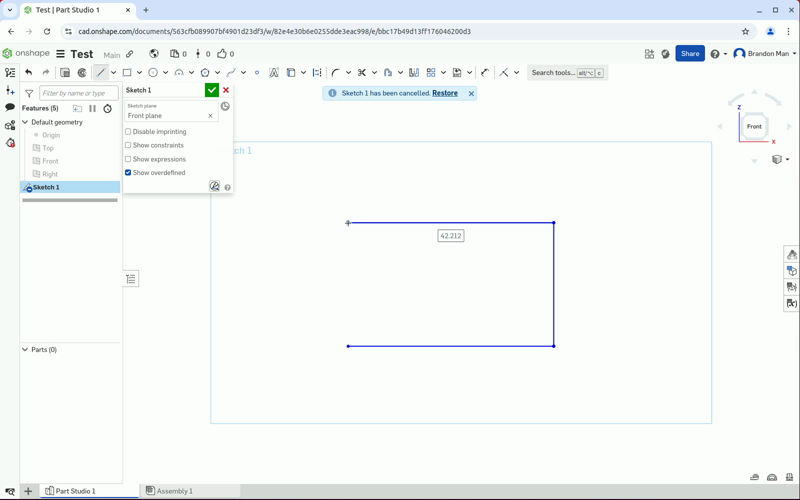
mouse_move(348, 346)
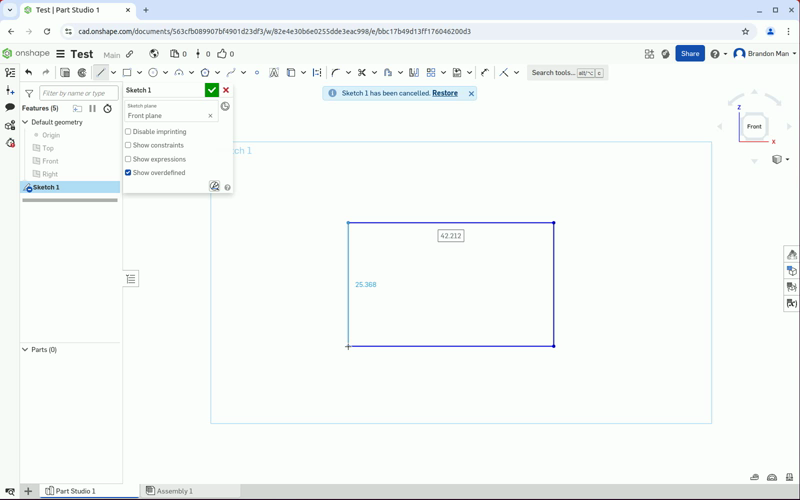
key_up(shift)
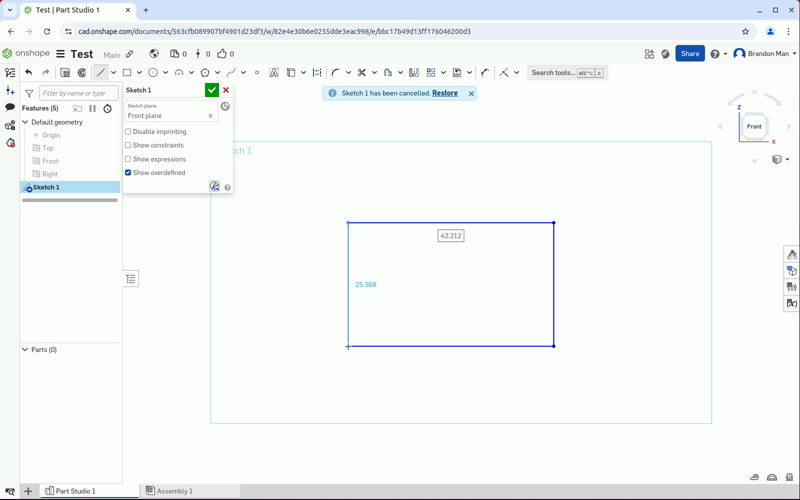
click(348, 346)
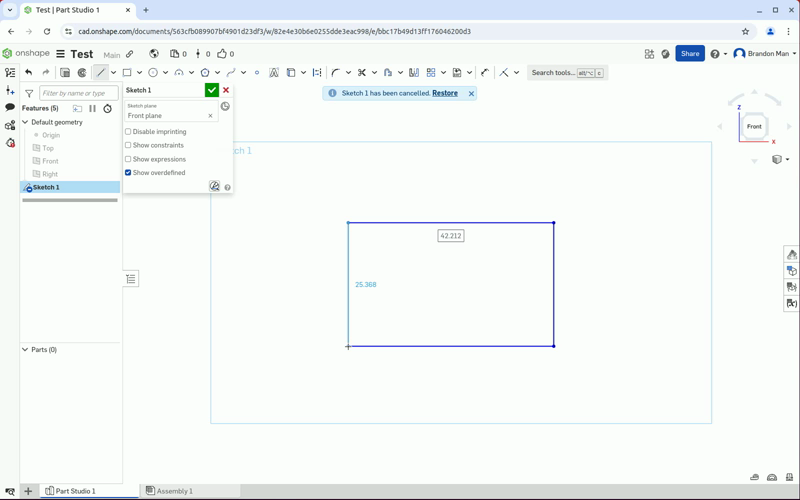
key(esc)
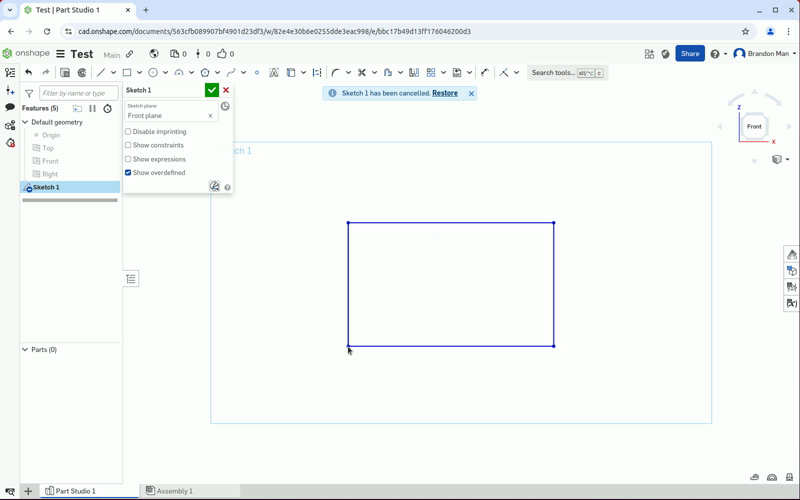
mouse_move(422, 300)
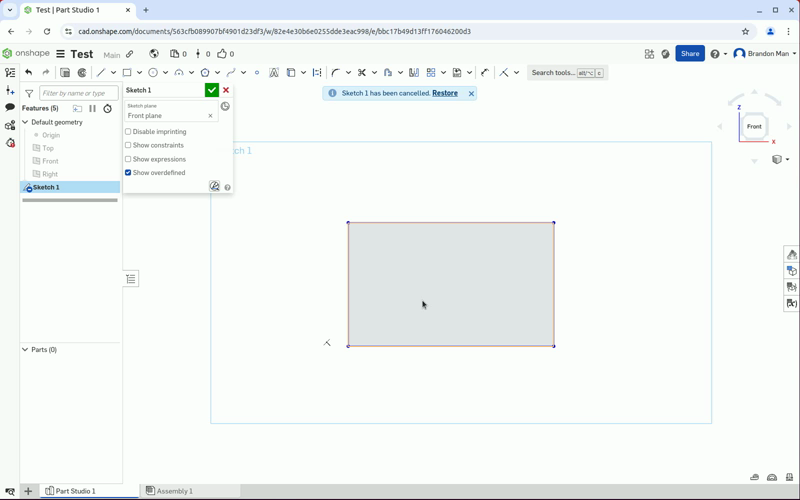
click(422, 300)
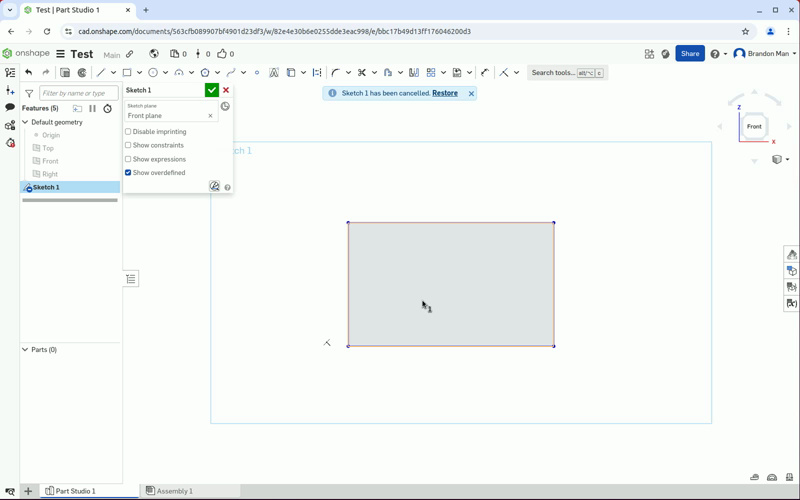
mouse_move(73, 352)
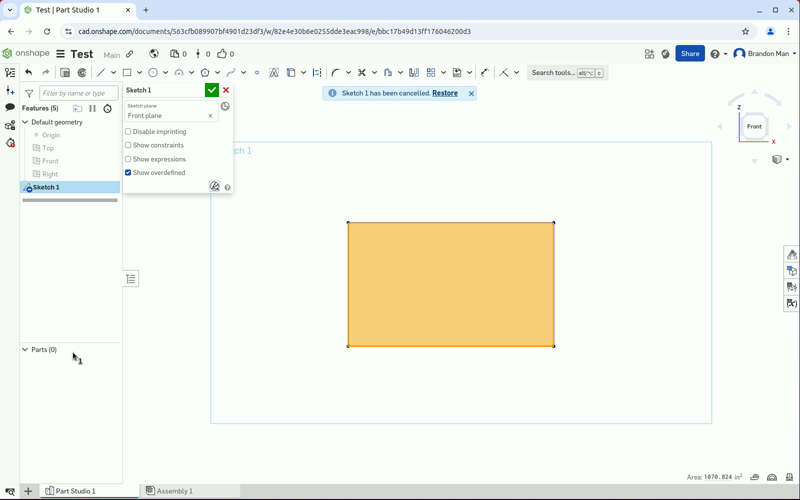
key(shift+y)
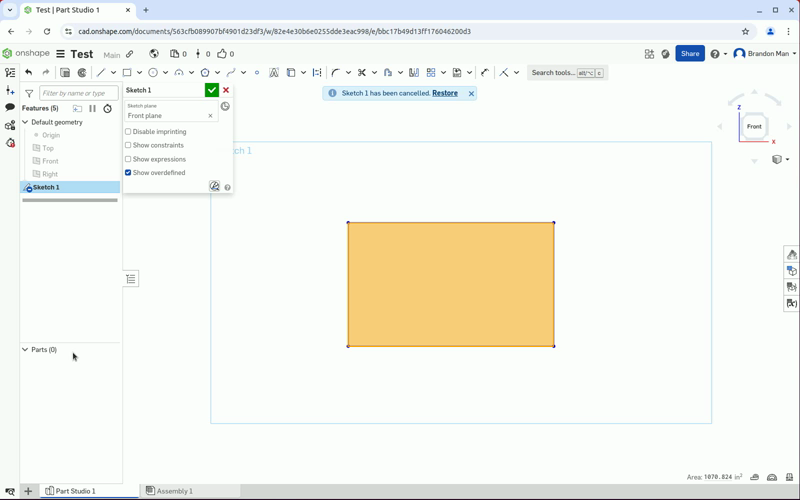
key(shift+e)
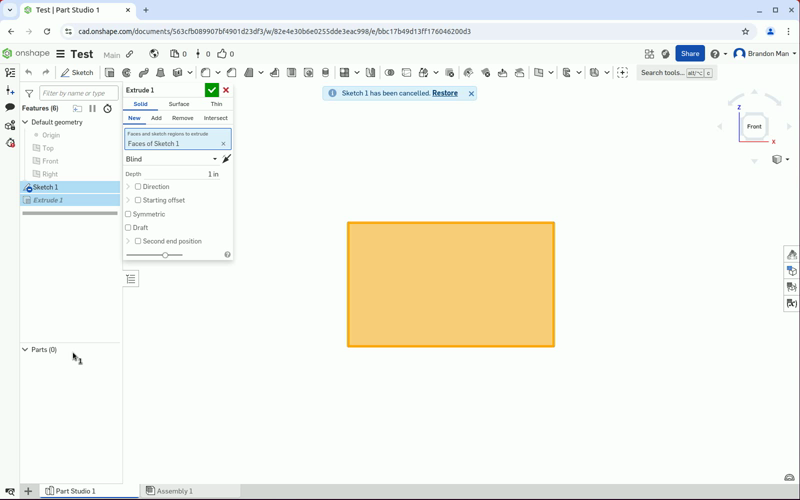
mouse_move(143, 106)
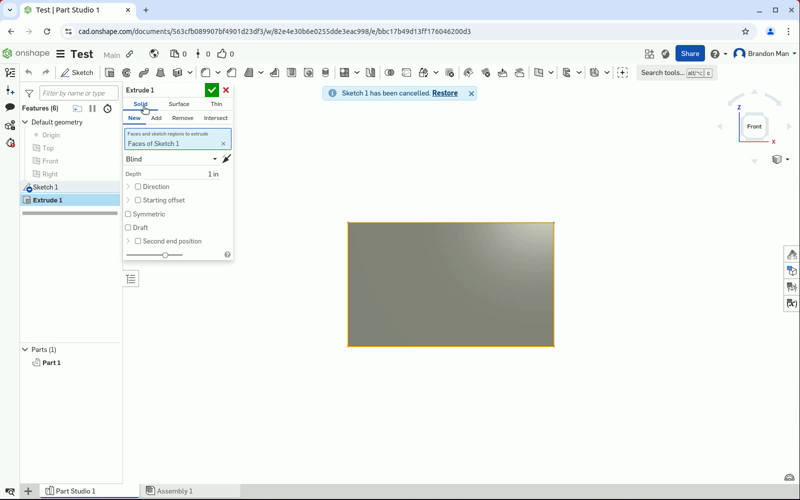
click(143, 106)
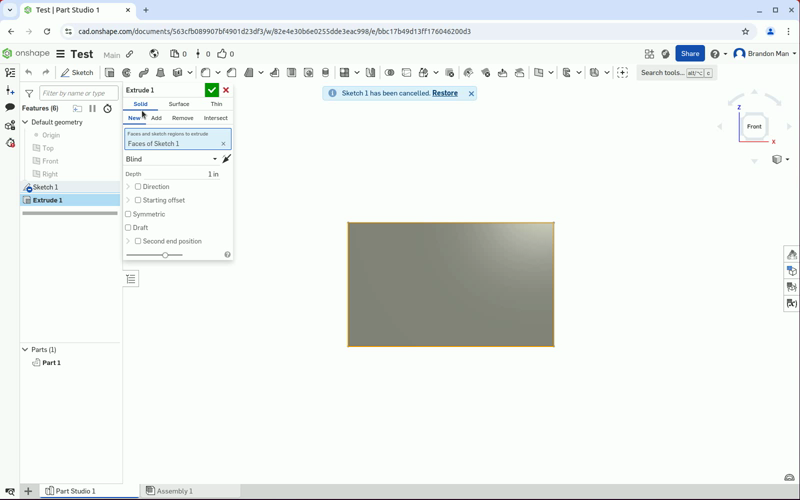
mouse_move(137, 120)
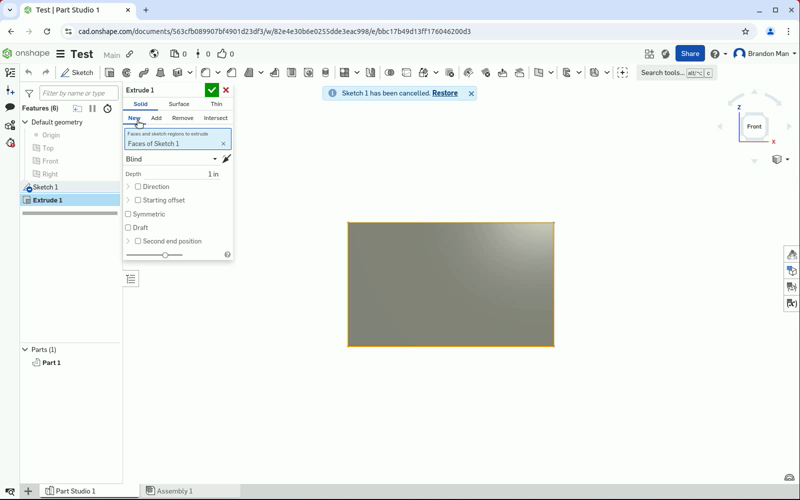
click(137, 120)
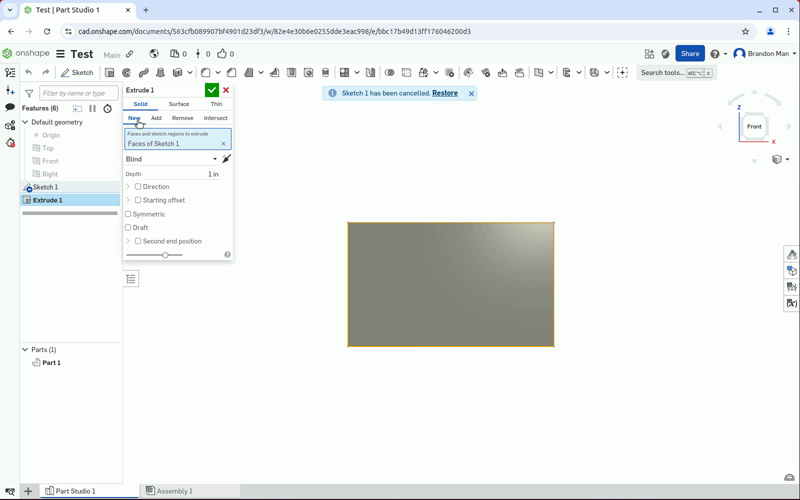
key(tab, 4)
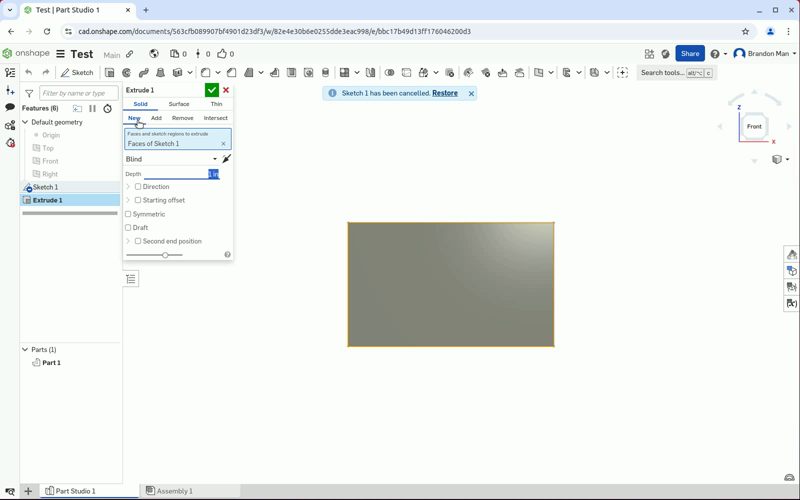
text(4.333)
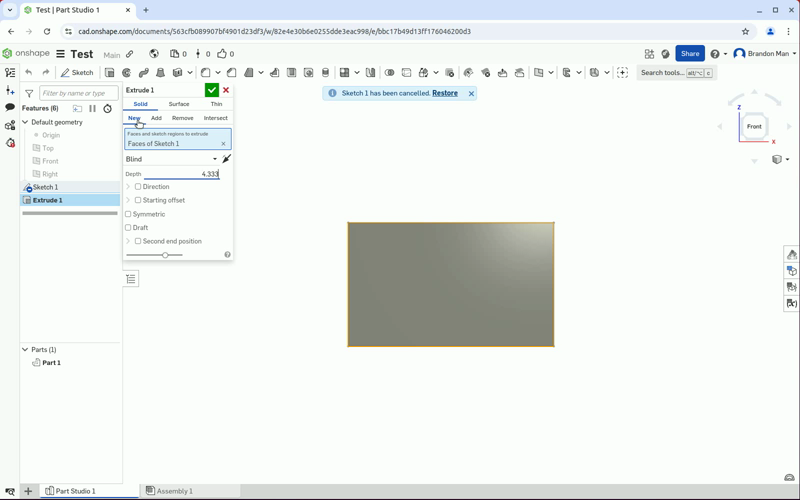
key(enter)
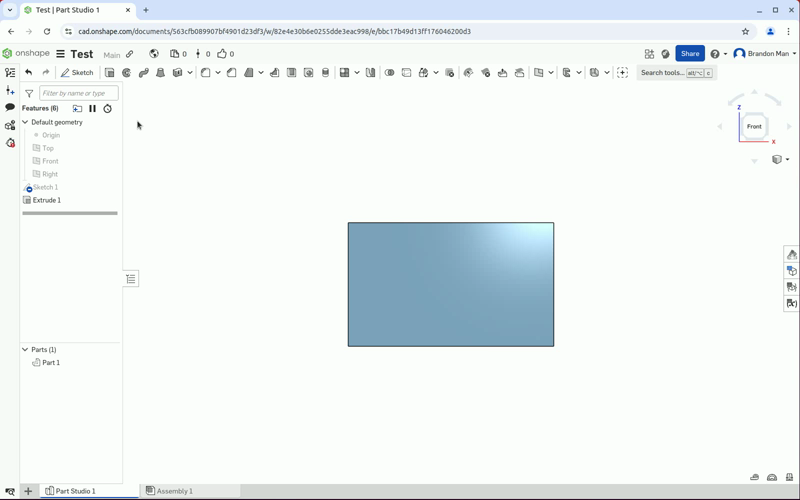
key(shift+h)
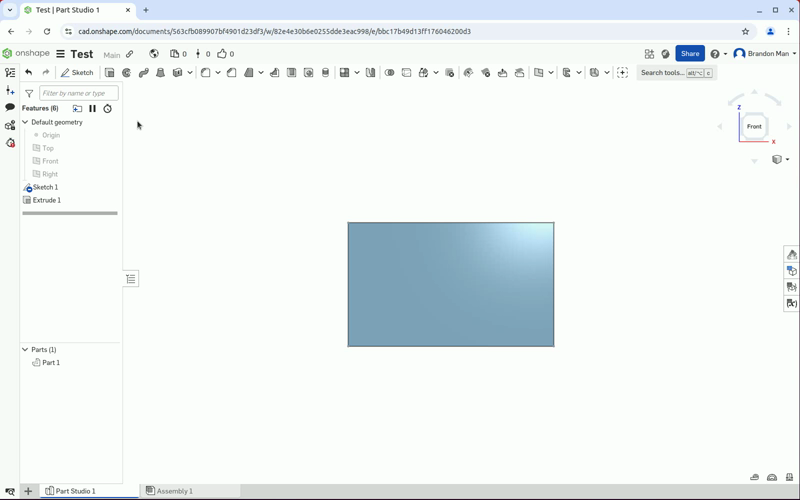
key(shift+h)
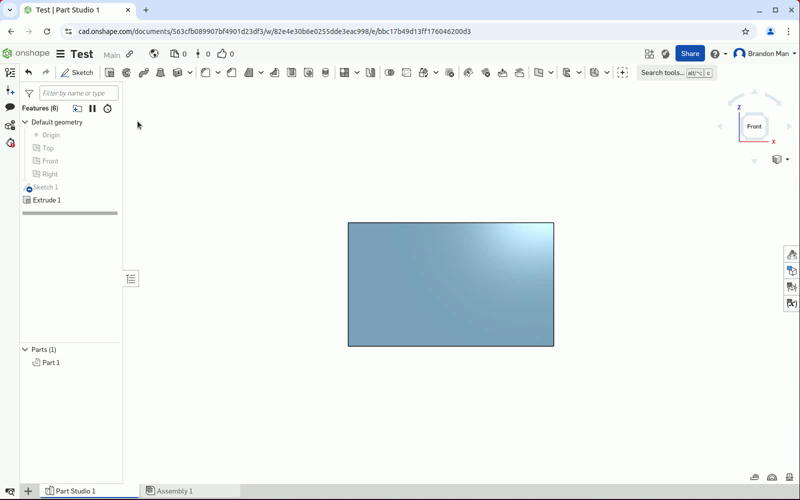
mouse_move(73, 189)
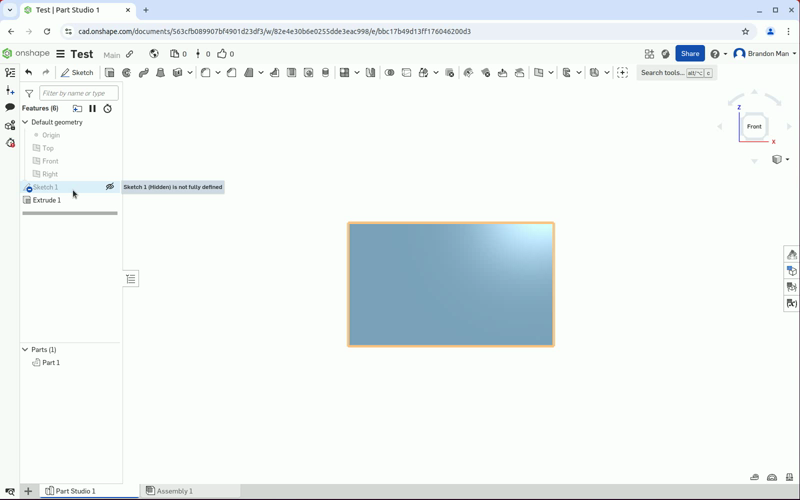
click(73, 189)
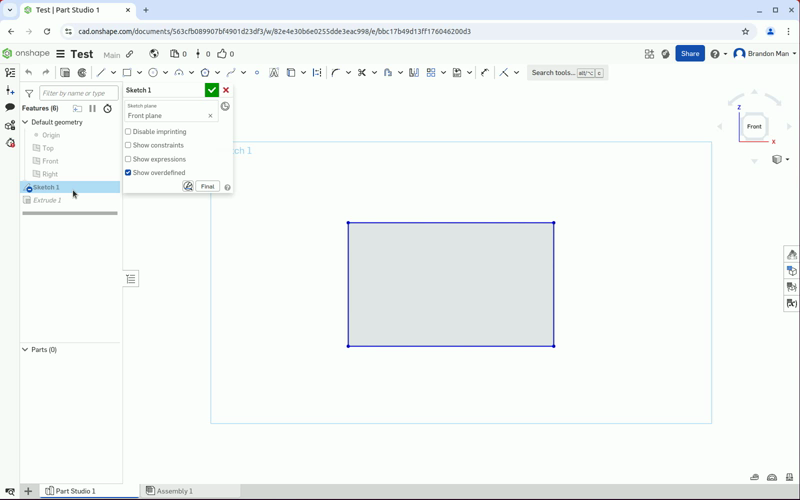
mouse_move(229, 92)
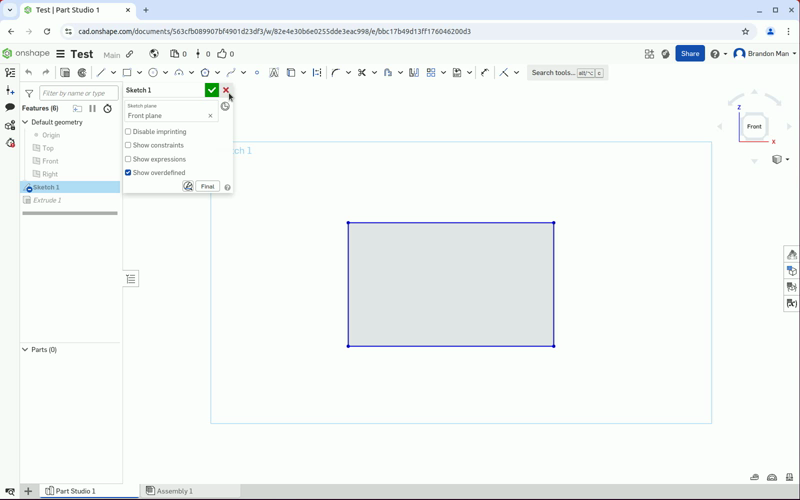
click(229, 92)
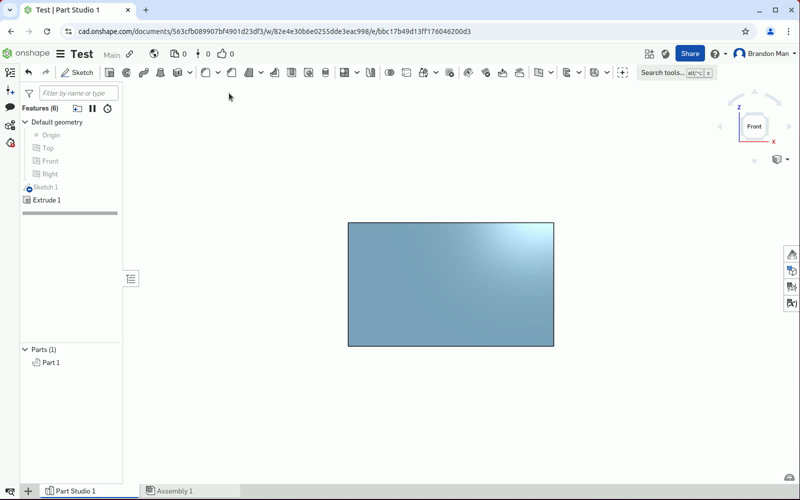
mouse_move(541, 75)
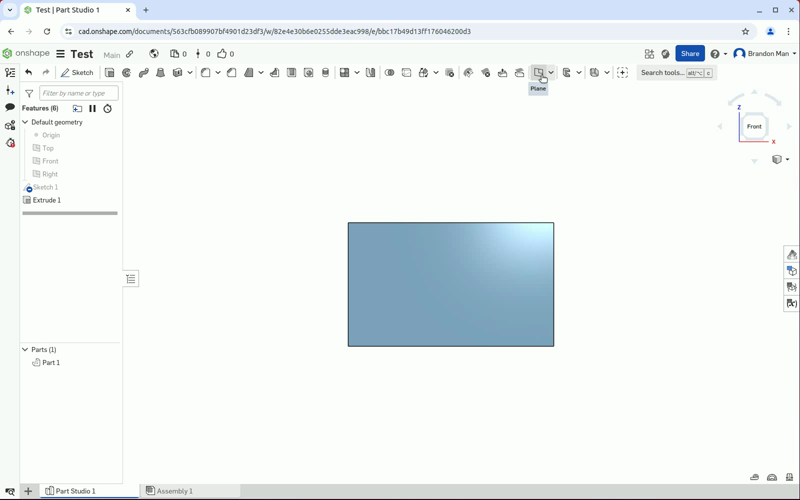
click(541, 75)
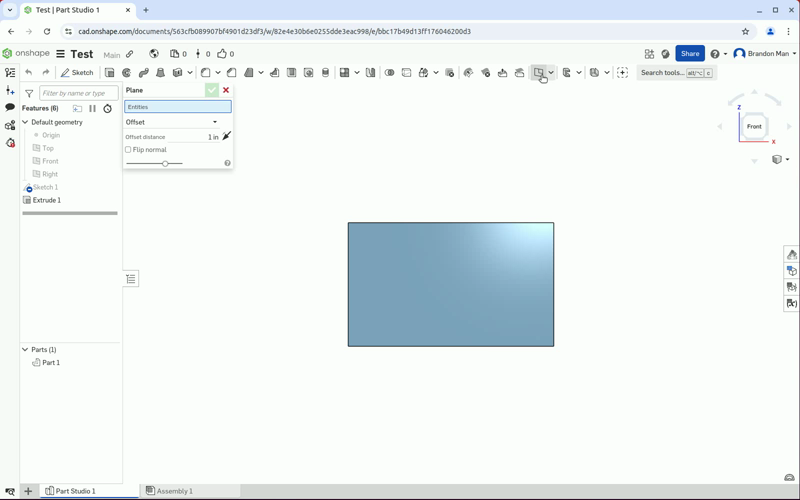
mouse_move(73, 163)
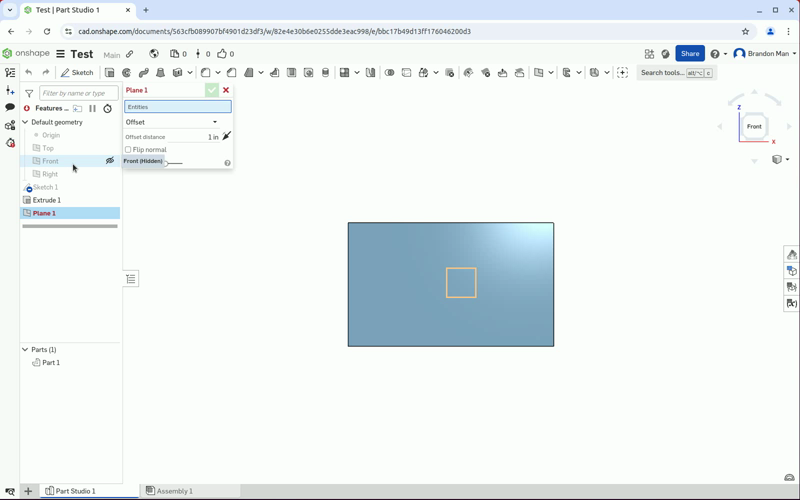
click(73, 163)
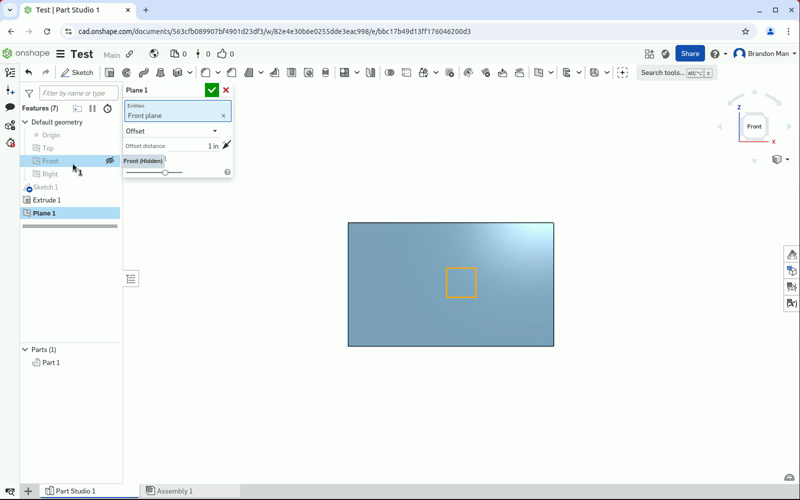
key(tab, 2)
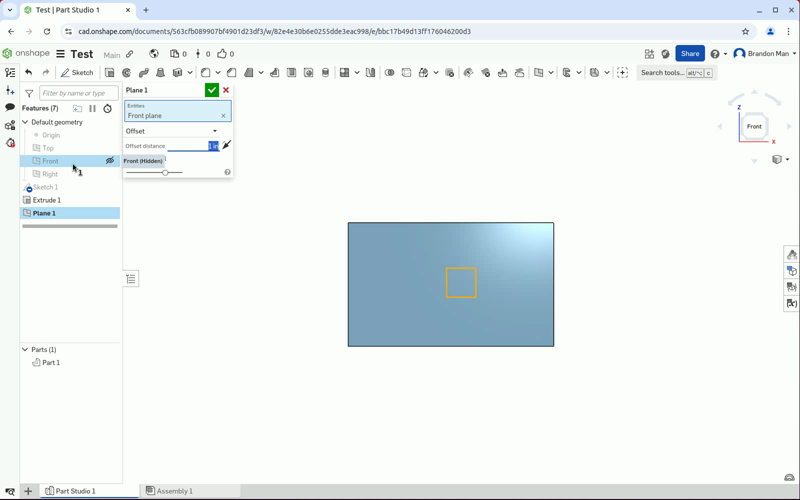
text(4.344)
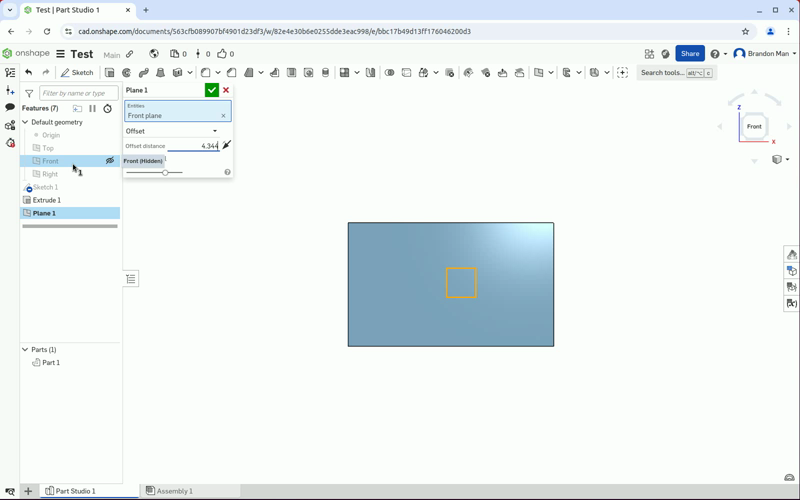
key(enter, 2)
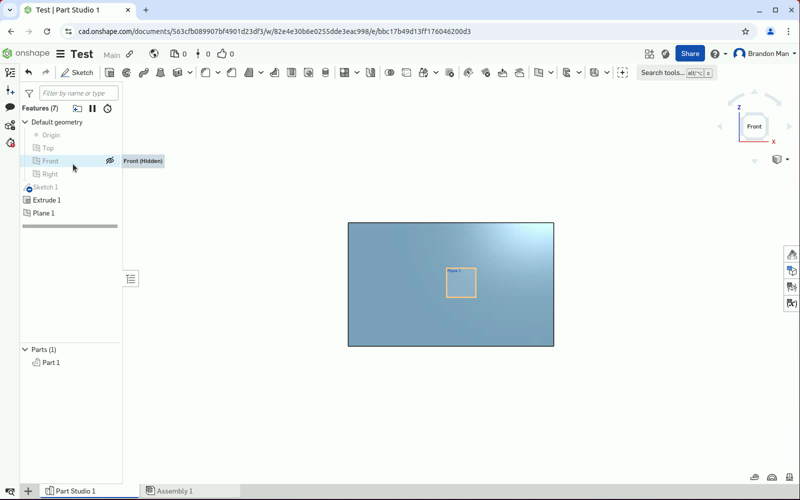
key(shift+s)
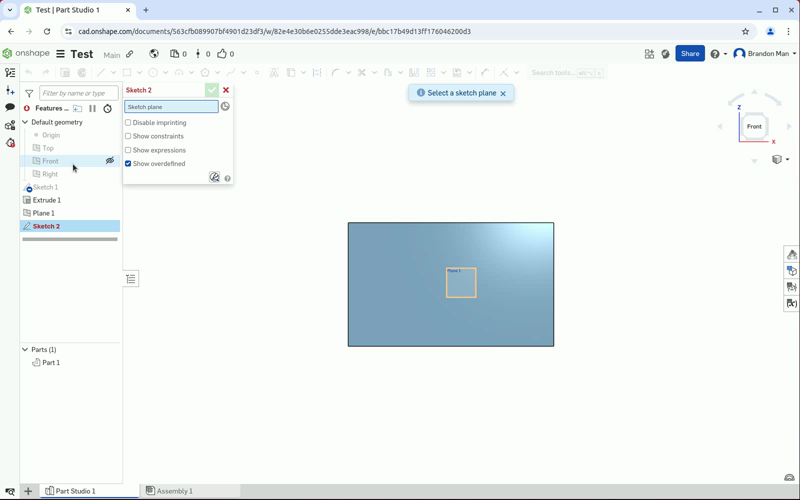
mouse_move(73, 215)
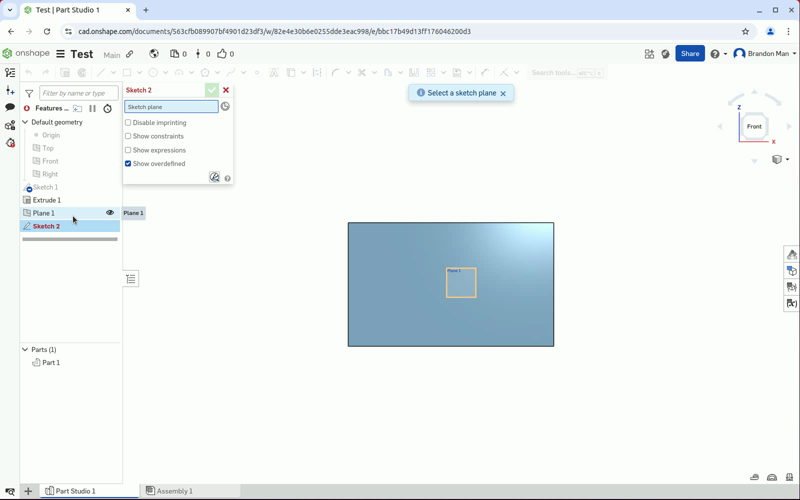
click(73, 215)
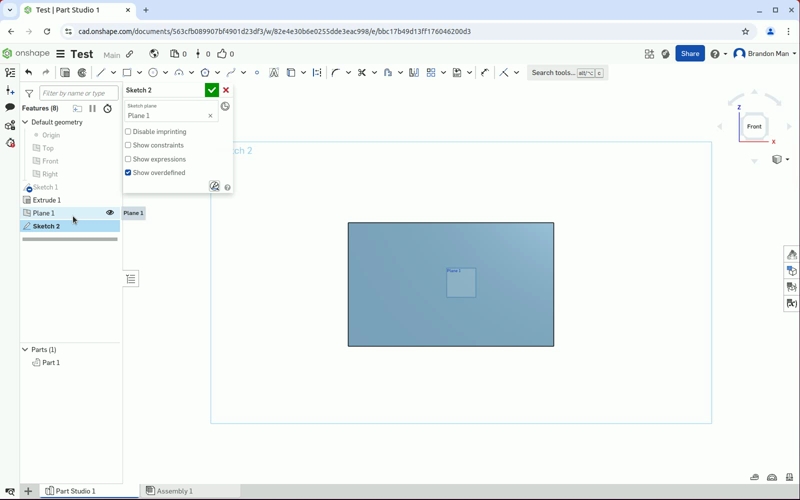
mouse_move(73, 352)
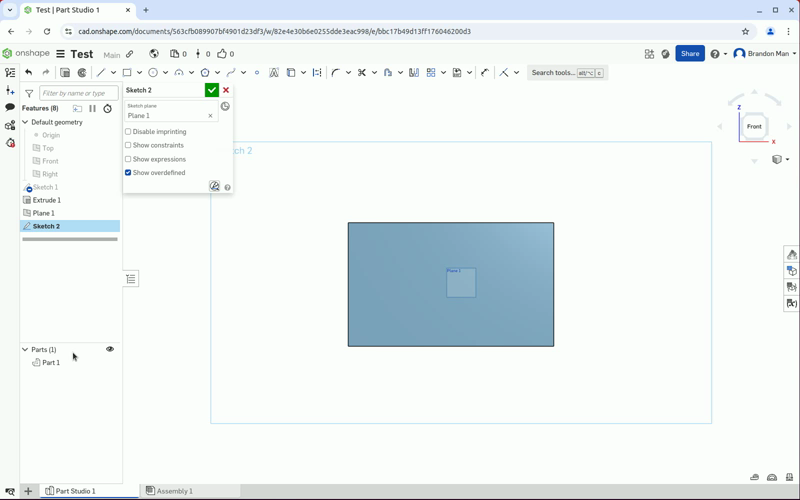
key(y)
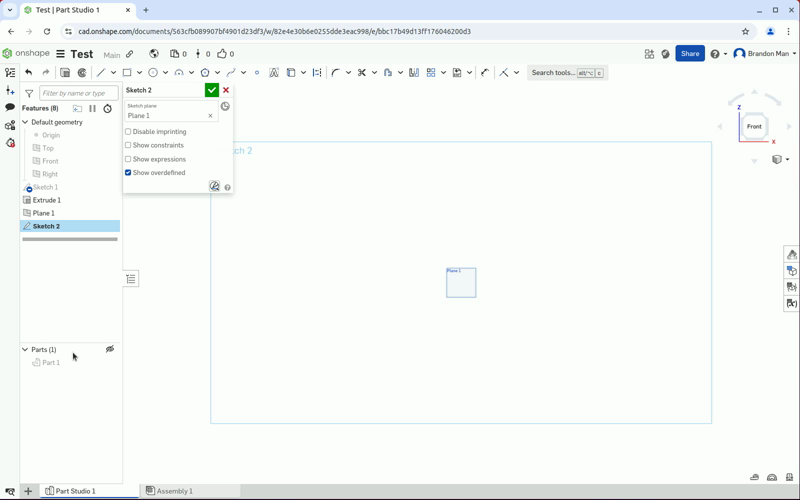
key(c)
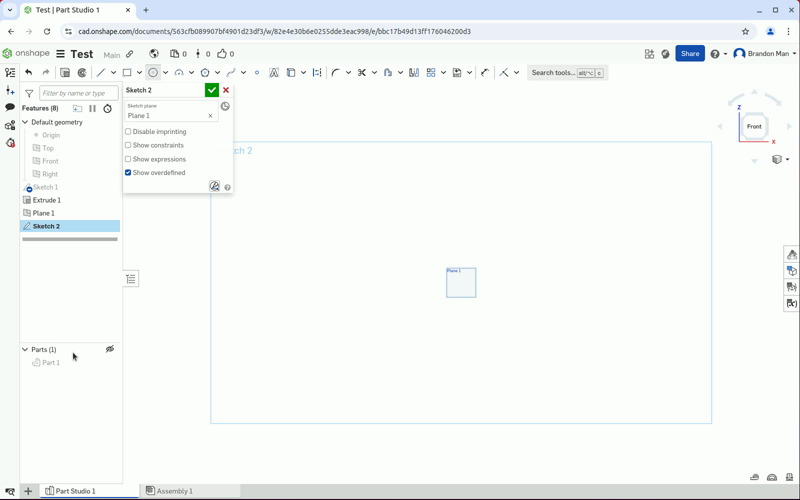
key_down(shift)
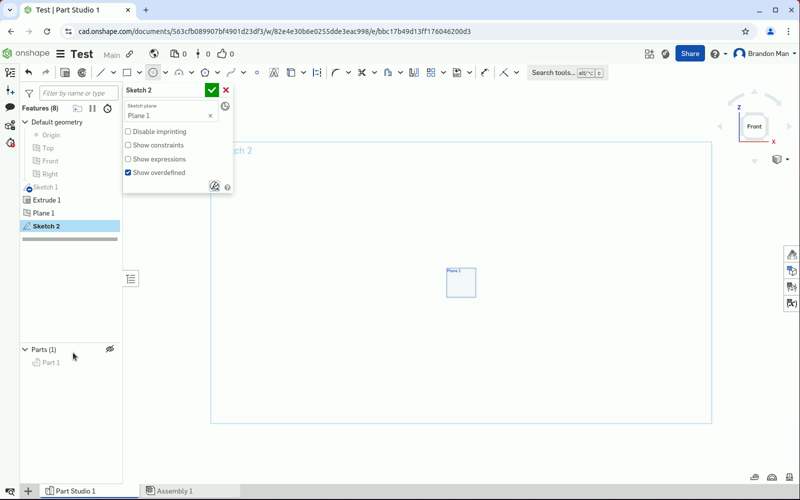
mouse_move(392, 274)
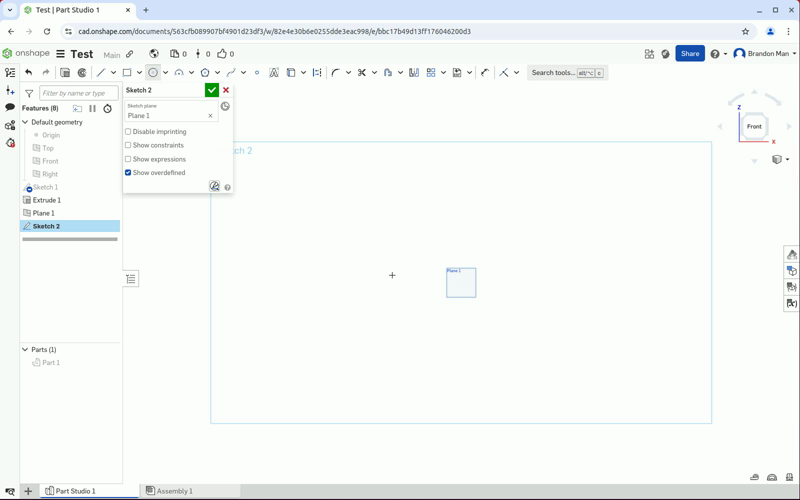
click(392, 274)
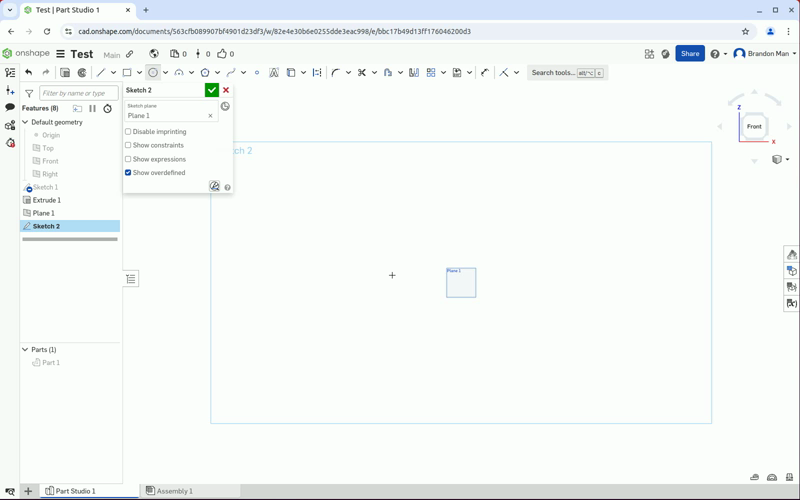
key_up(shift)
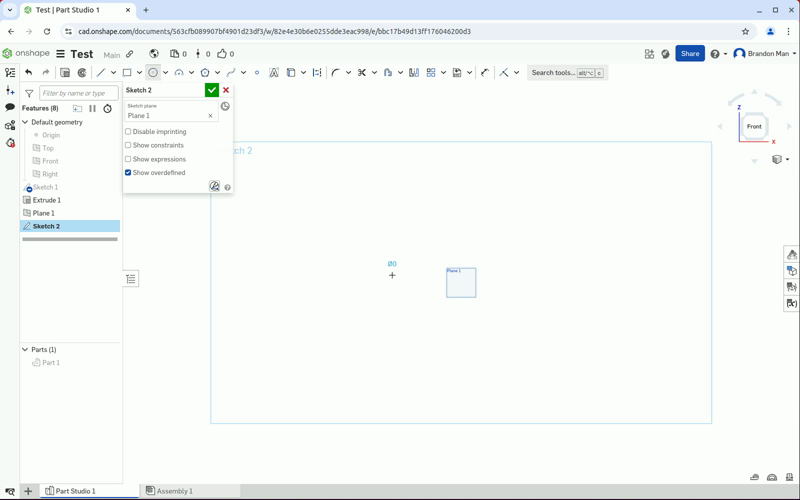
mouse_move(417, 274)
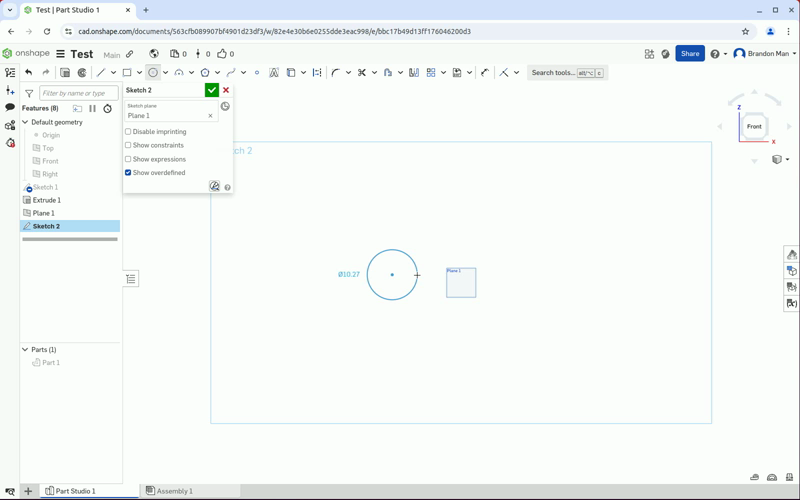
click(417, 274)
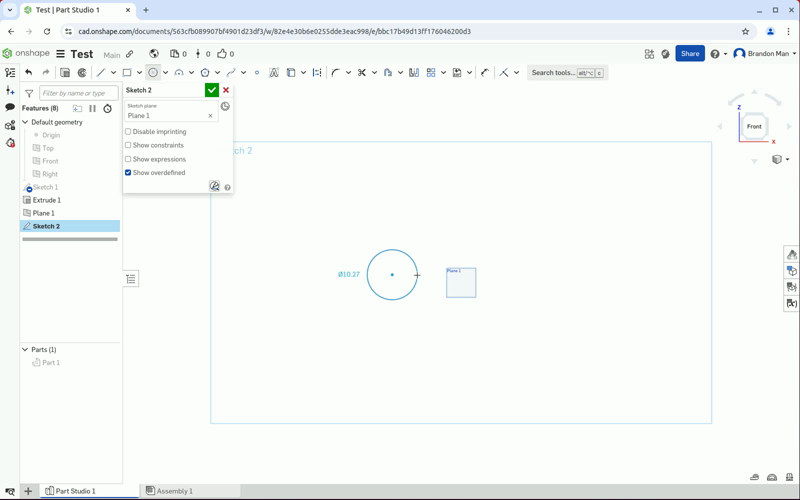
key(esc)
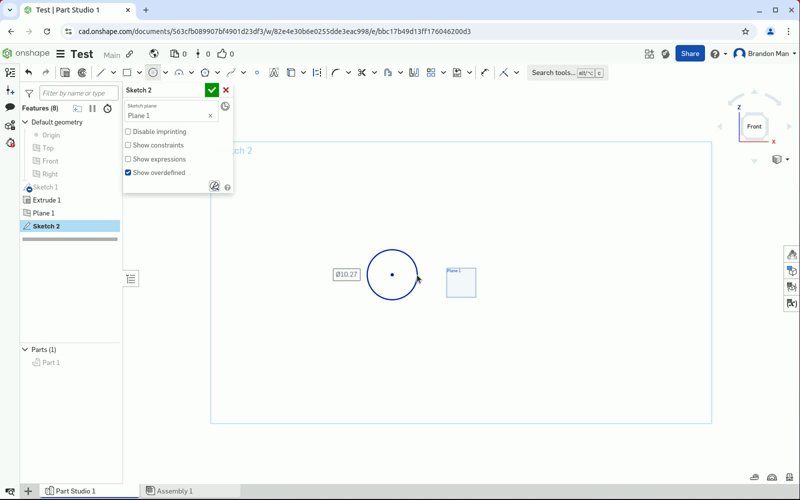
mouse_move(373, 277)
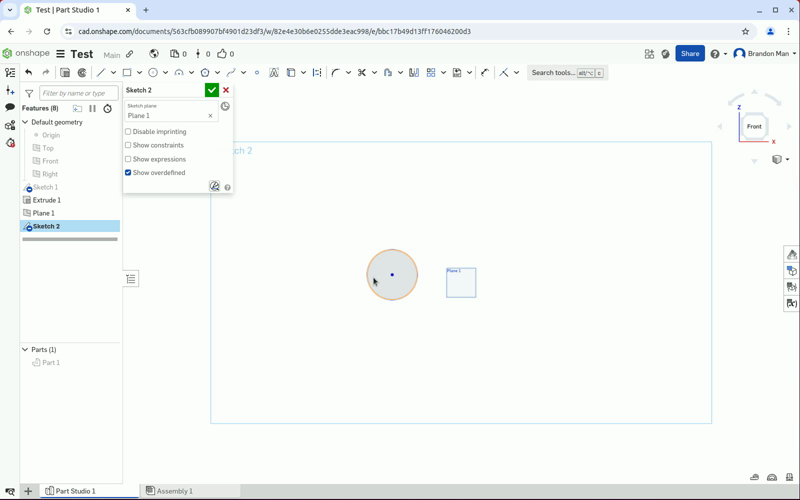
click(373, 277)
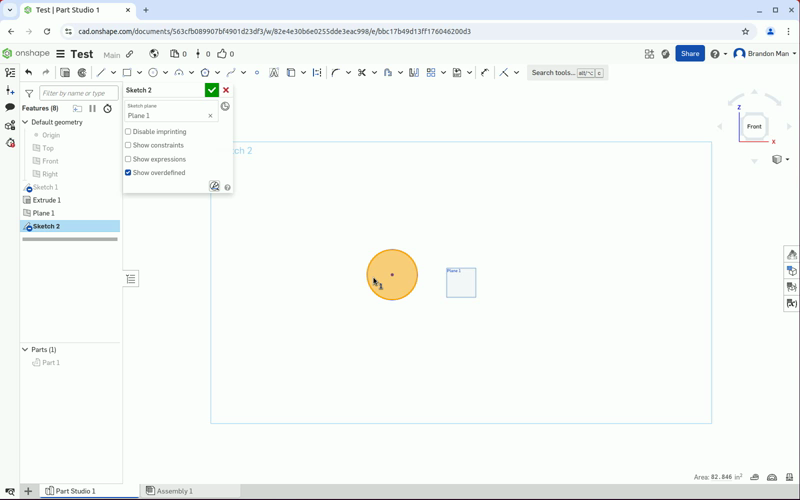
mouse_move(73, 352)
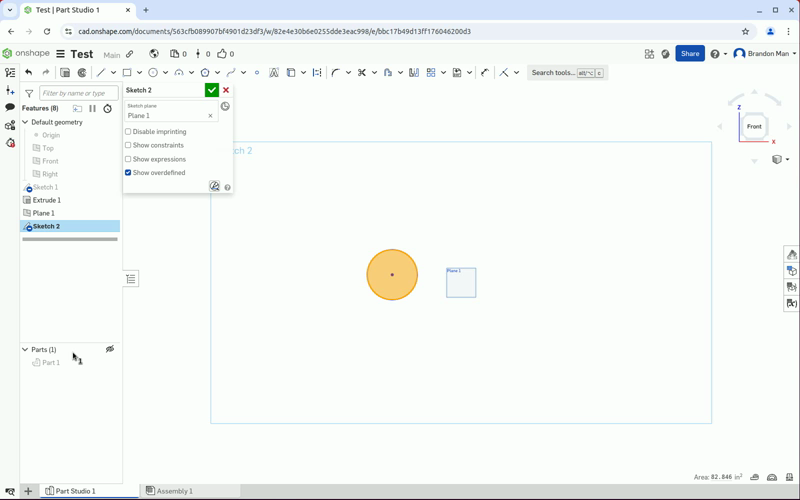
key(shift+y)
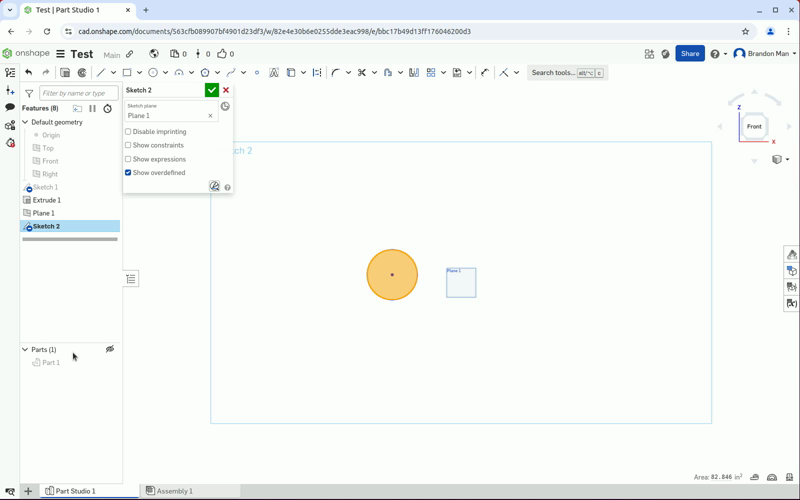
key(shift+e)
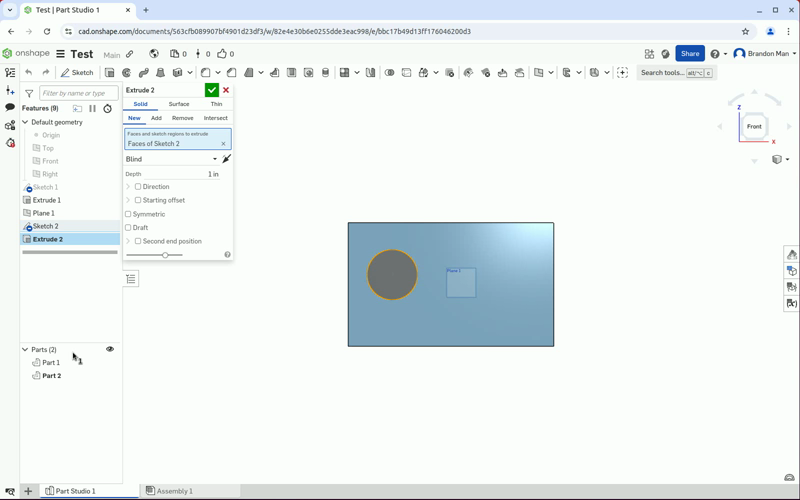
mouse_move(143, 106)
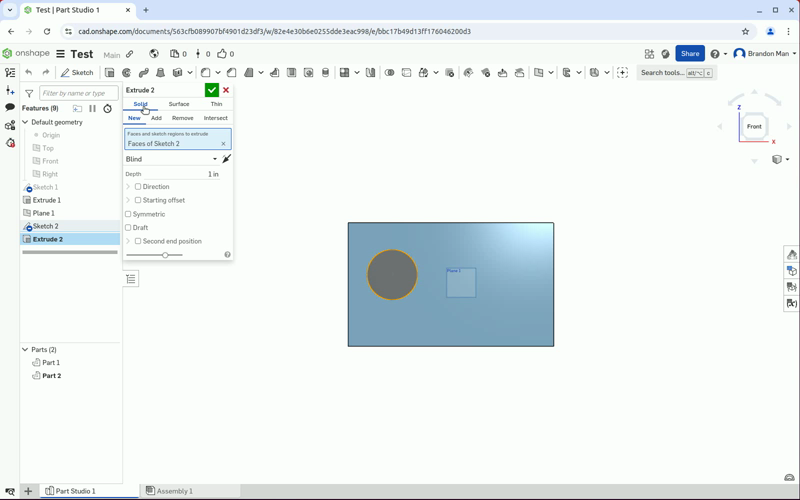
click(143, 106)
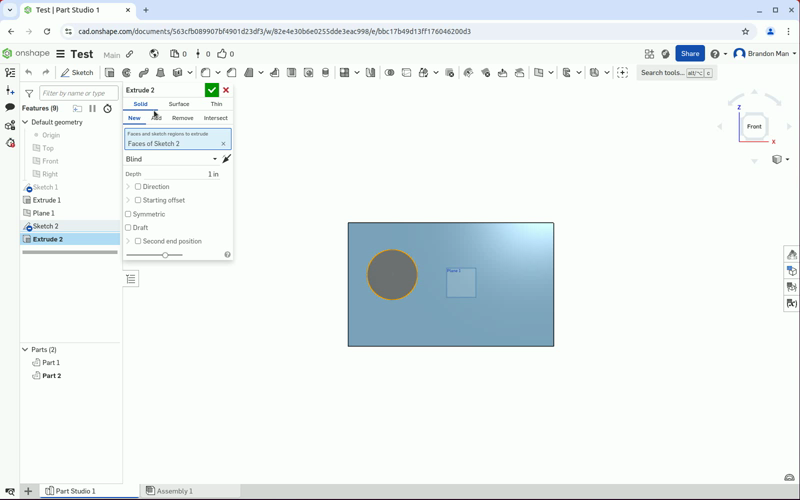
mouse_move(186, 120)
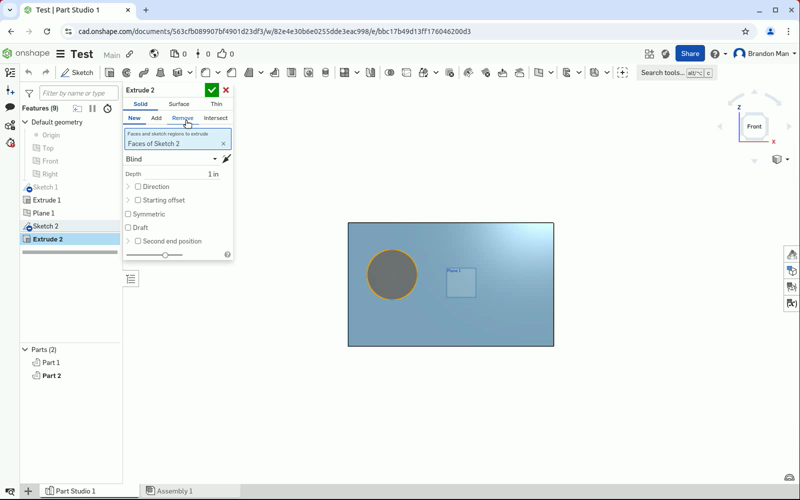
click(186, 120)
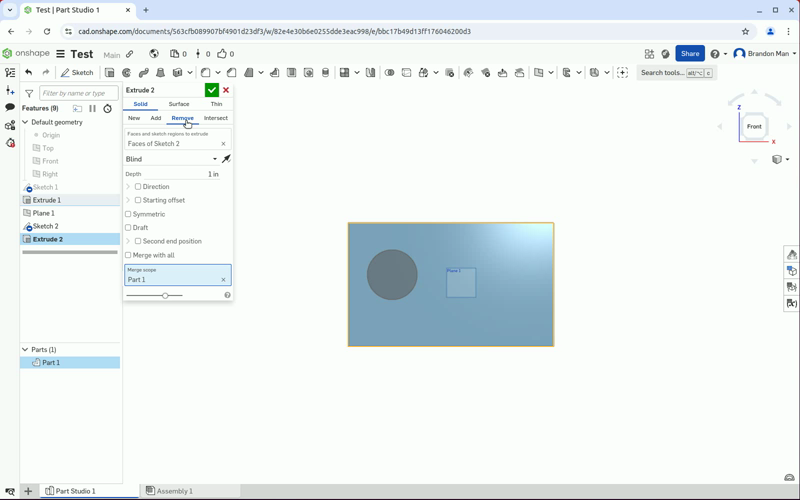
key(tab, 4)
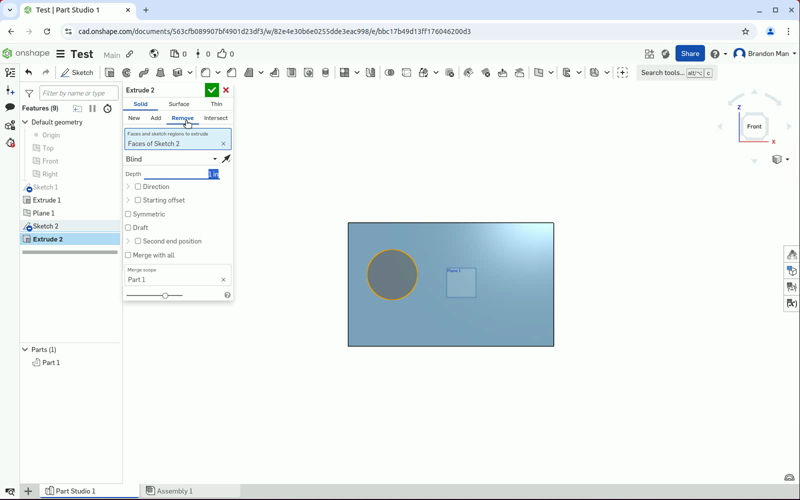
text(8.425)
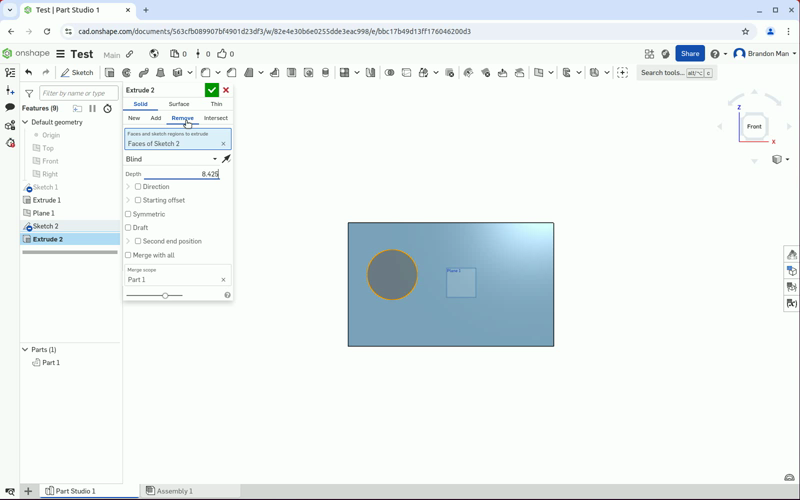
key(tab, 6)
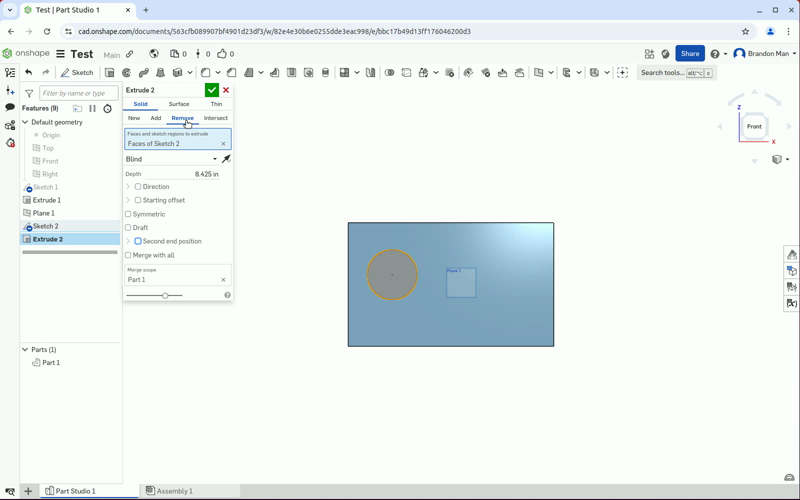
key(space)
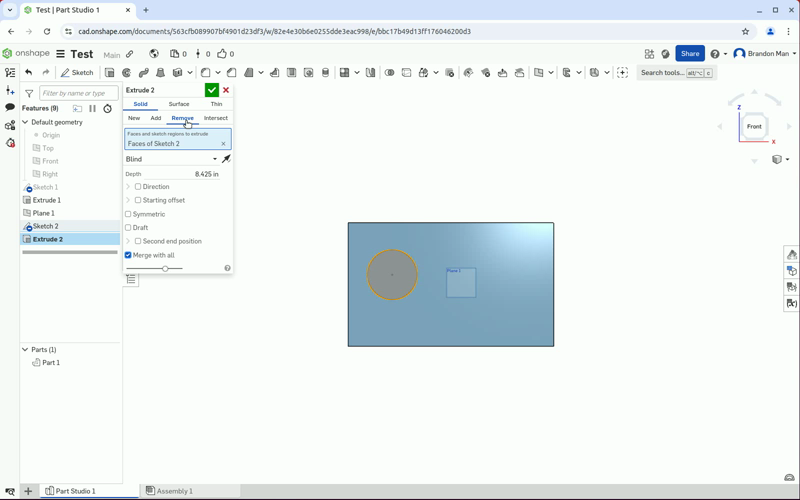
key(enter)
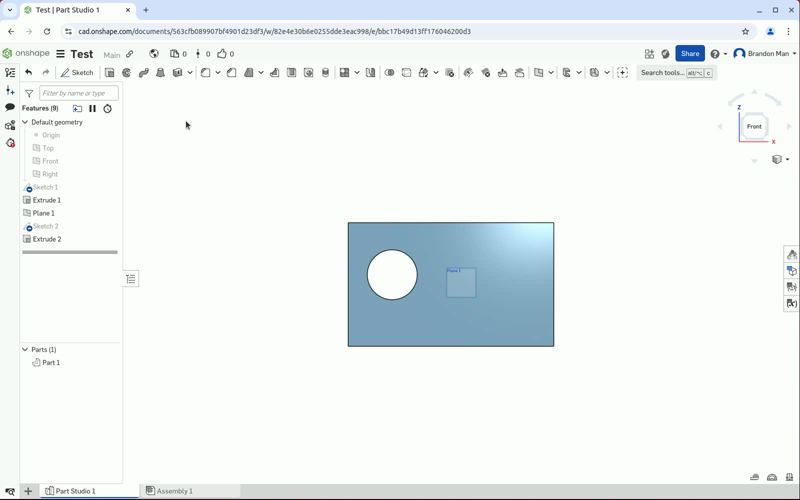
key(shift+h)
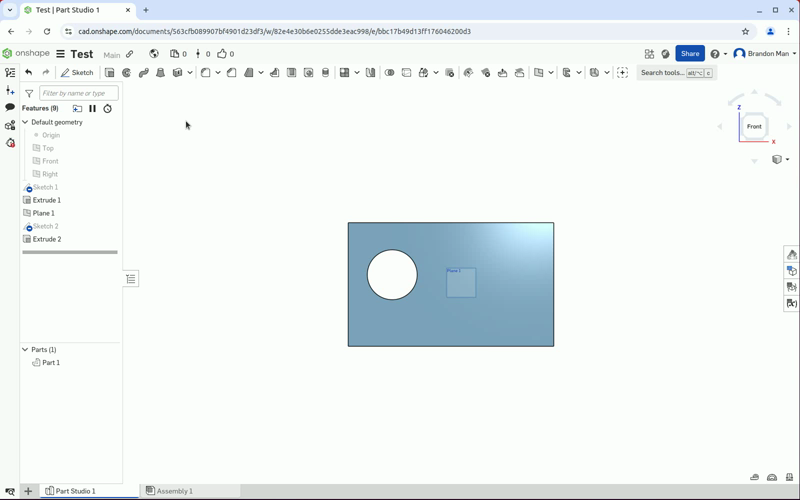
key(shift+h)
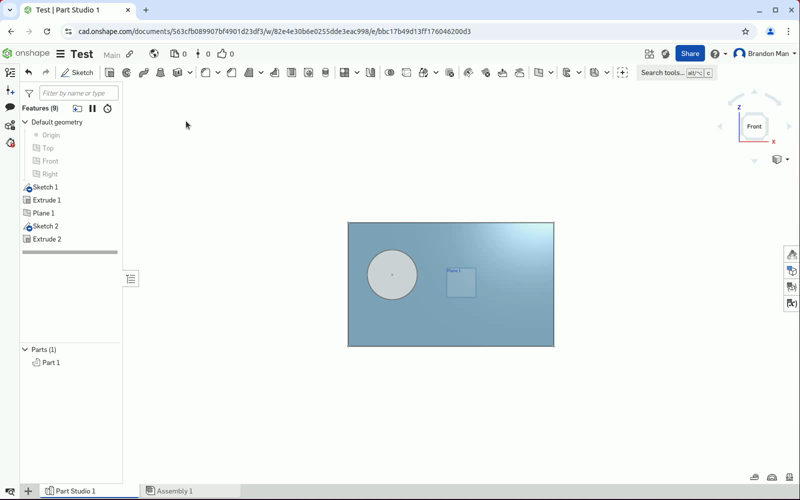
key(shift+7)
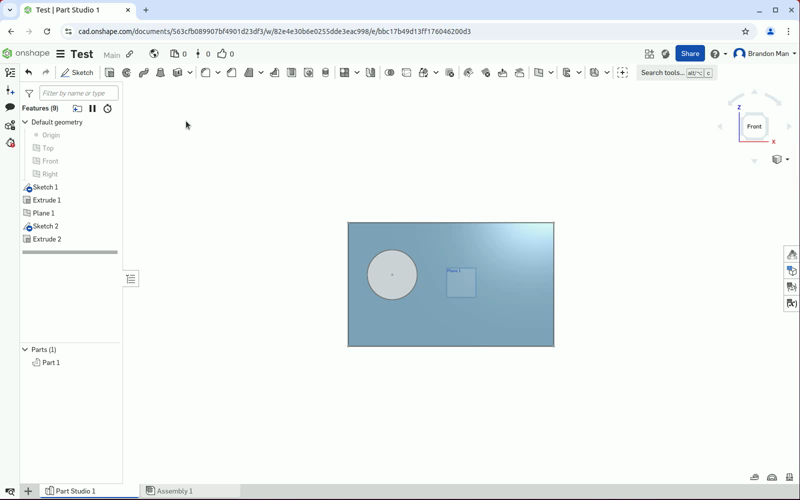
key(left, 2)
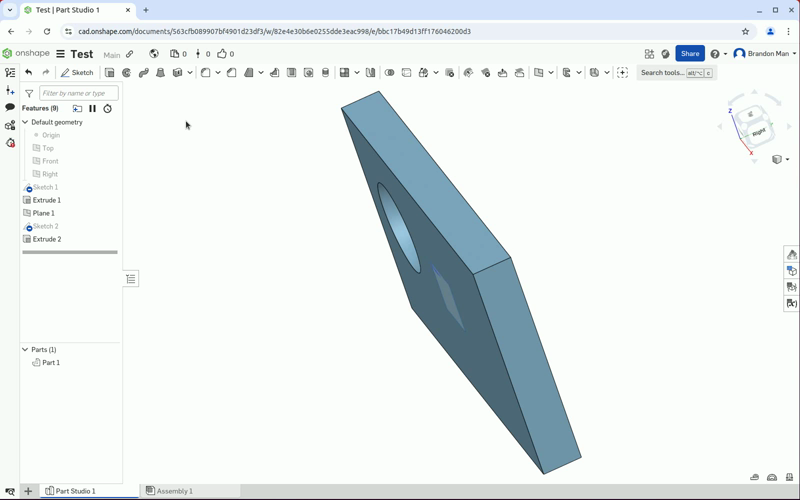
key(down, 2)
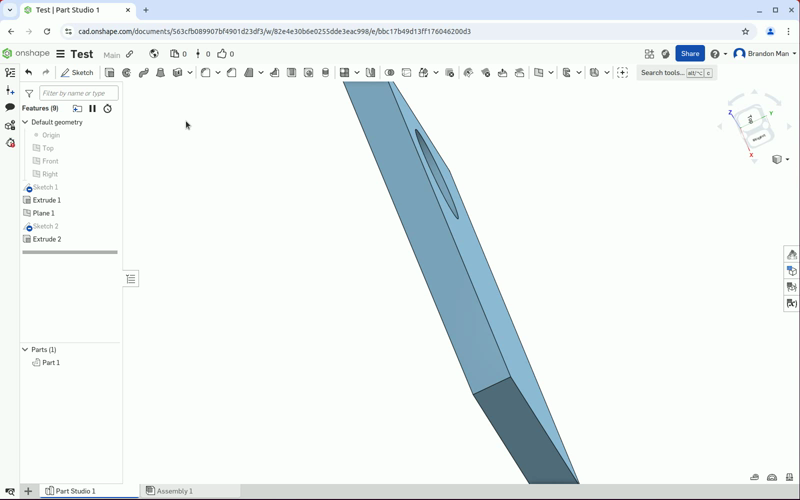
key(up, 2)
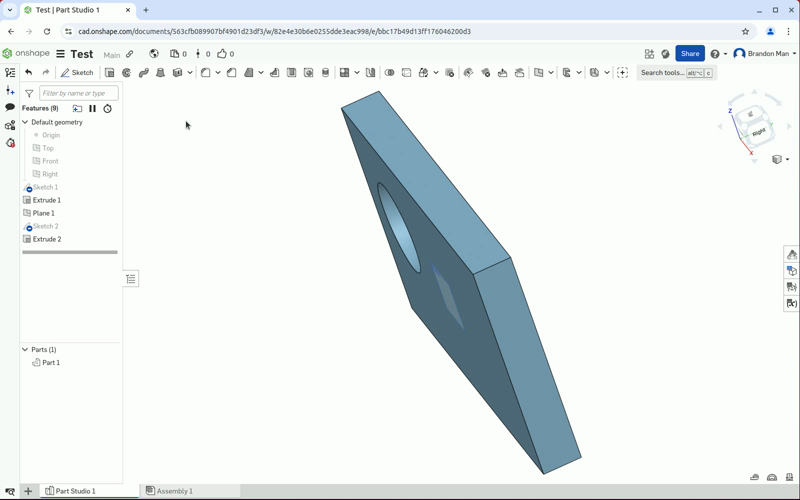
key(right, 2)
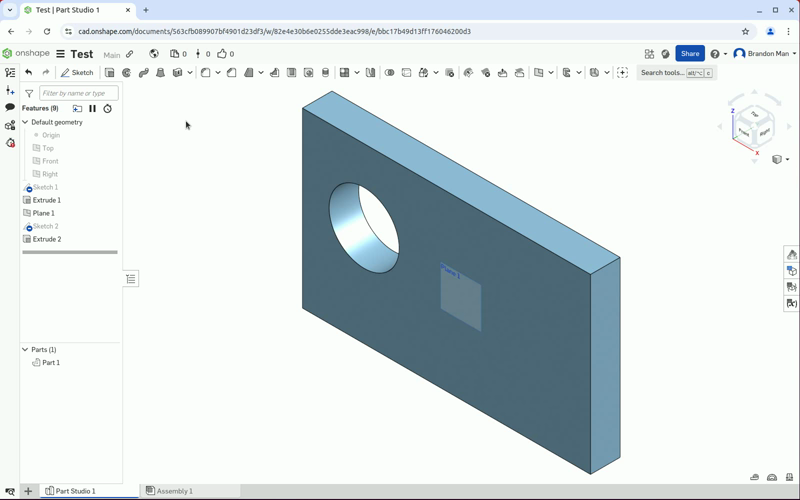
mouse_move(73, 189)
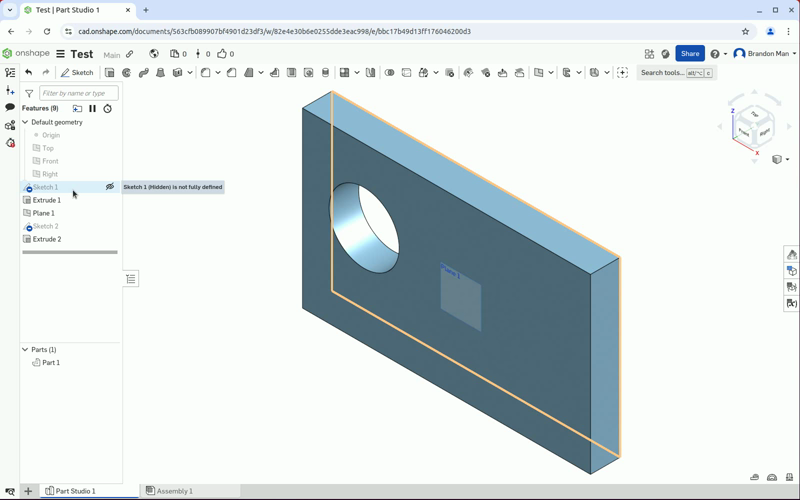
click(73, 189)